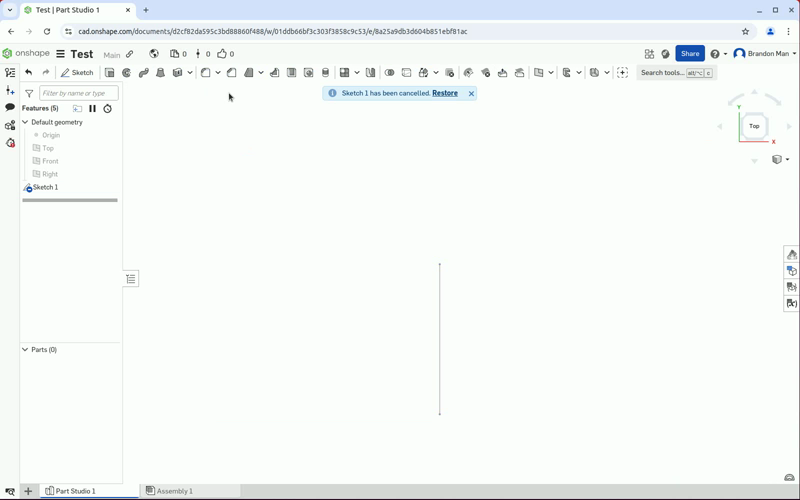
key(shift+h)
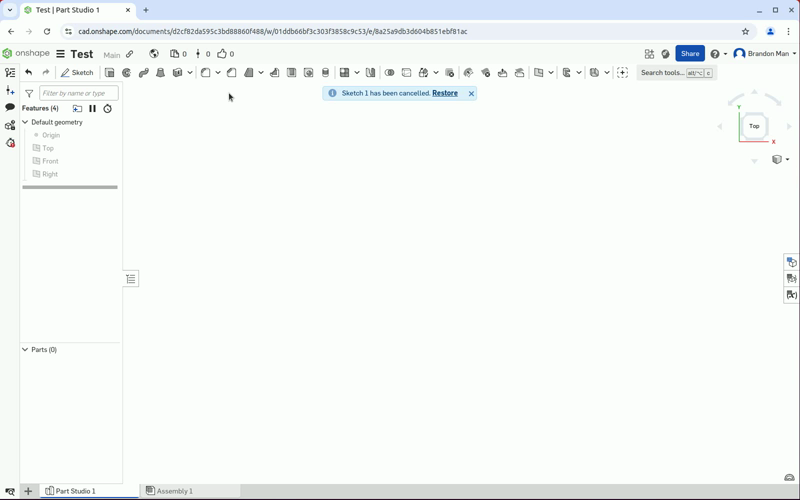
mouse_move(73, 352)
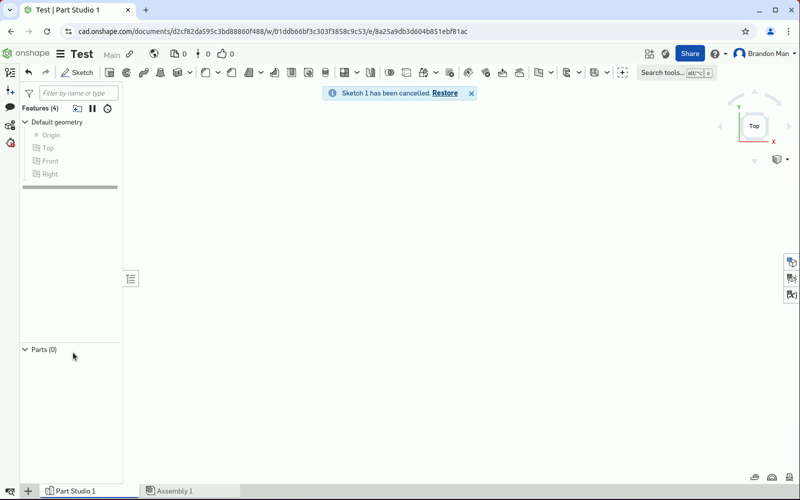
key(y)
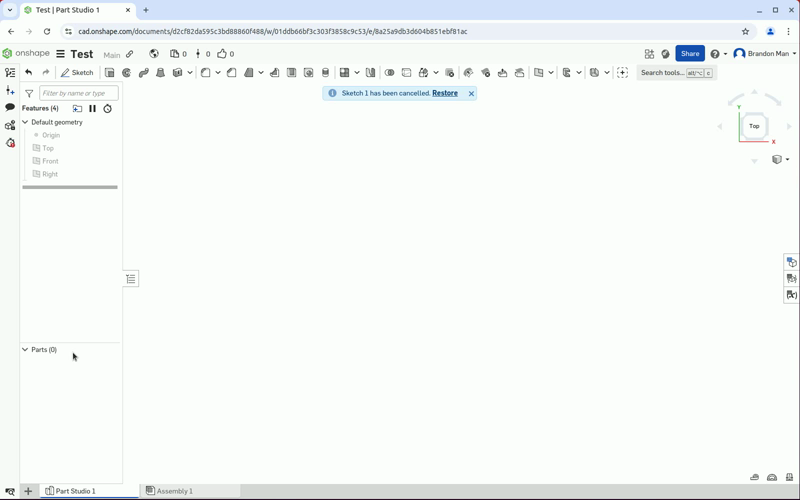
key(shift+p)
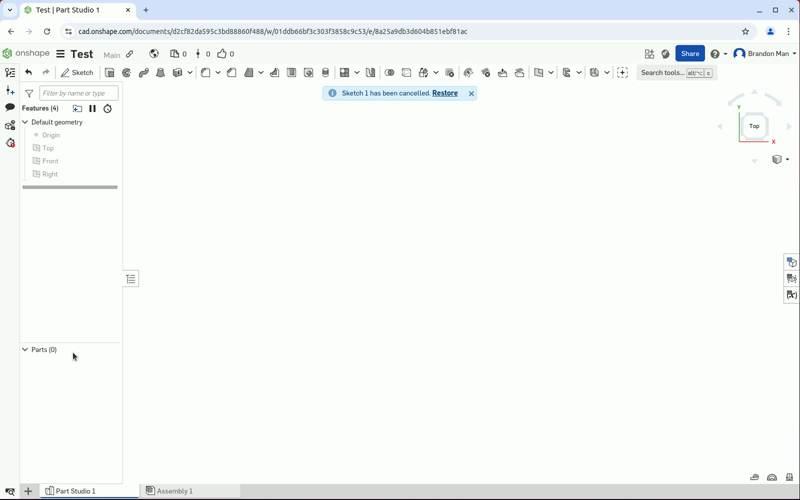
key(space)
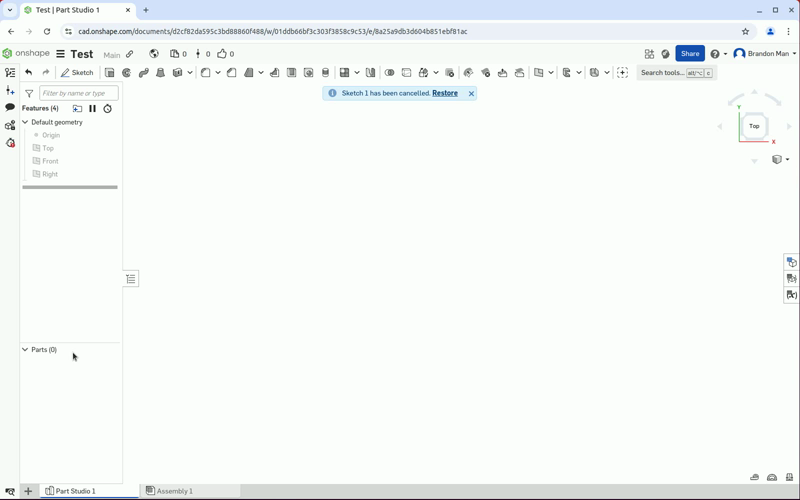
key_down(shift)
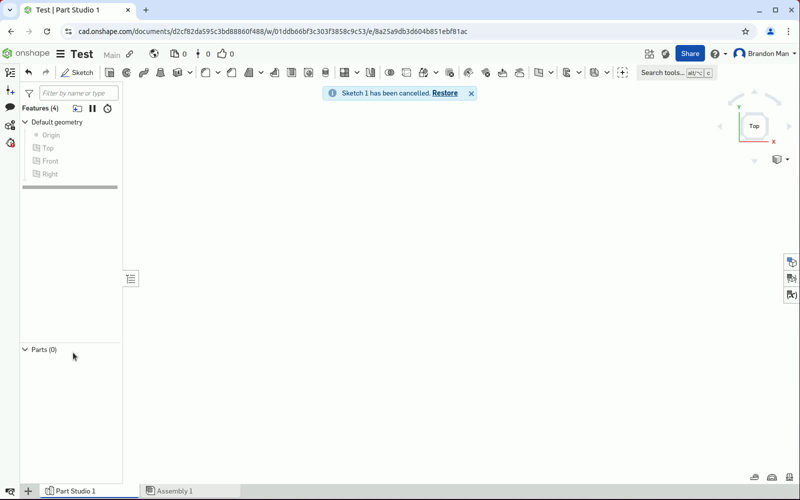
key(up)
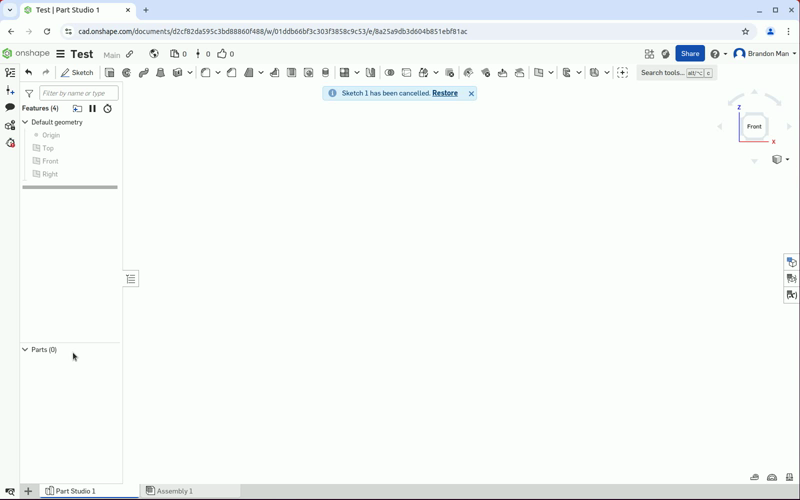
key_up(shift)
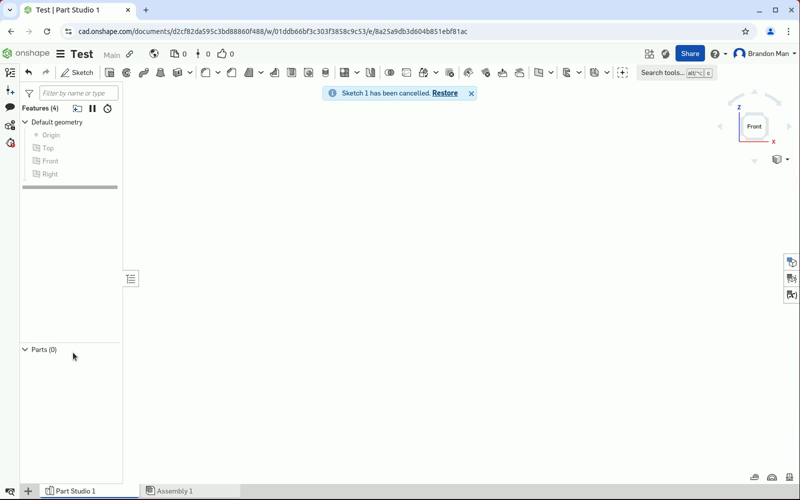
mouse_move(73, 352)
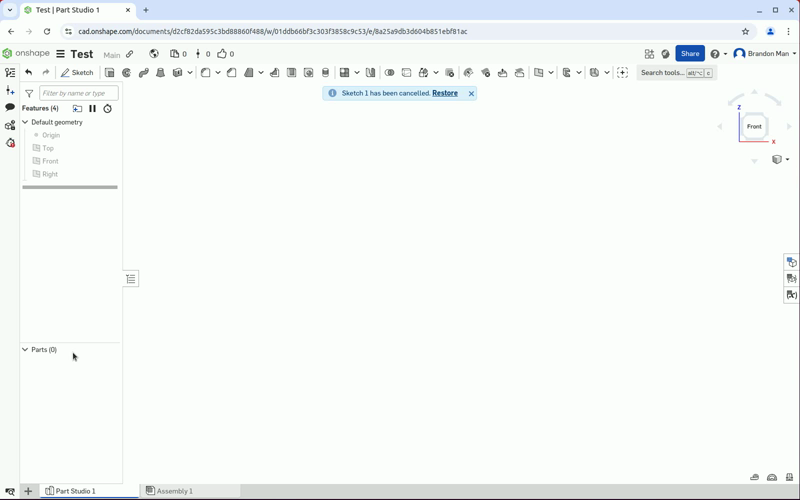
key(shift+y)
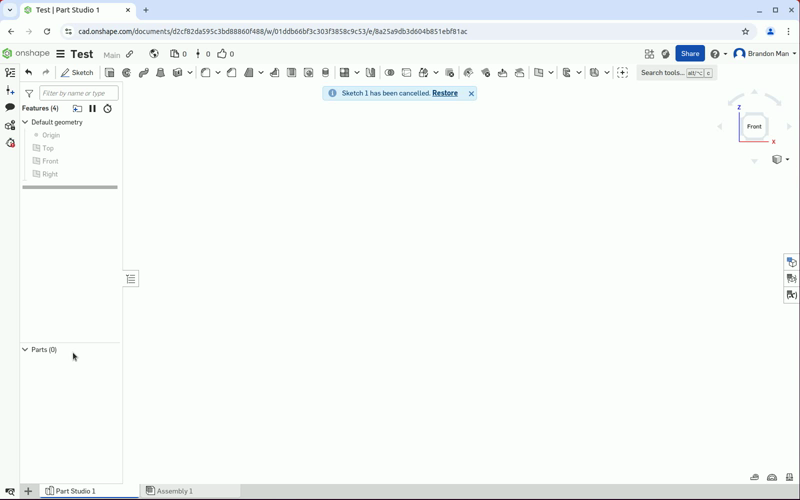
key(shift+s)
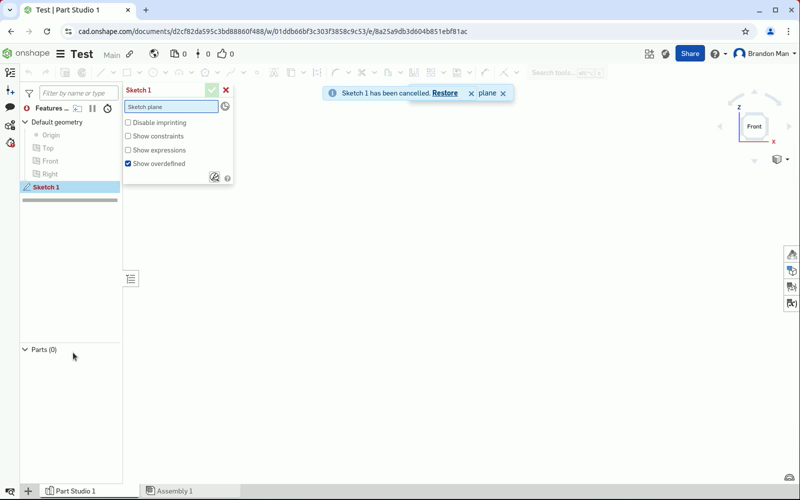
mouse_move(73, 163)
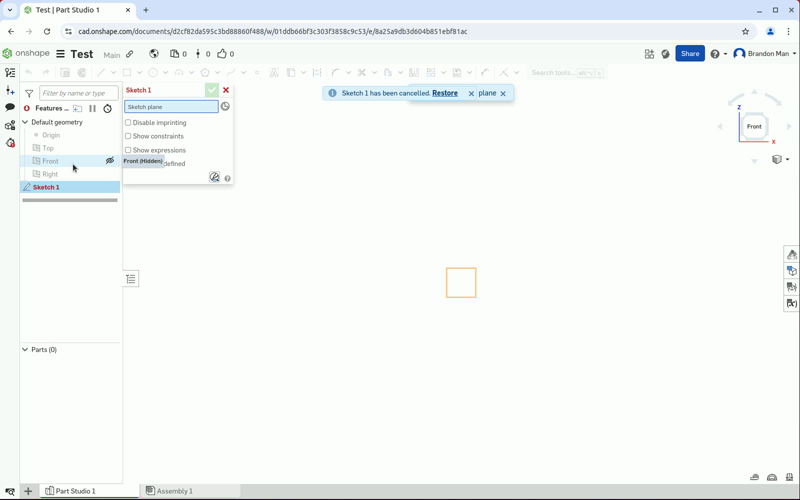
click(73, 163)
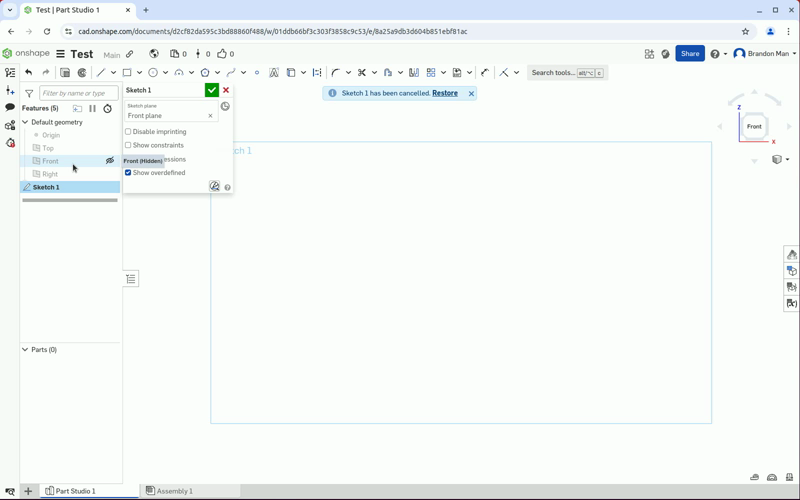
mouse_move(73, 352)
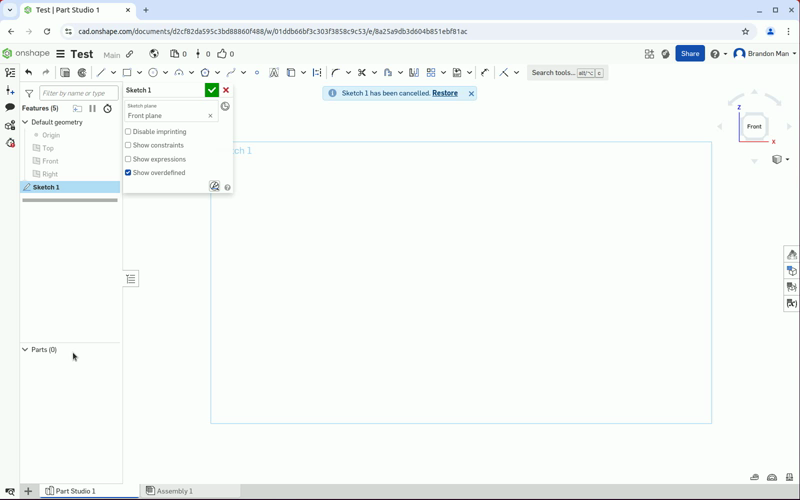
key(y)
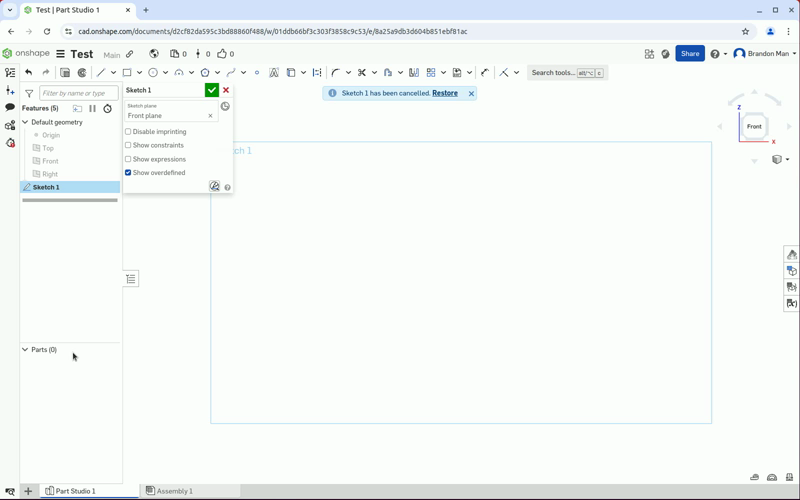
key(a)
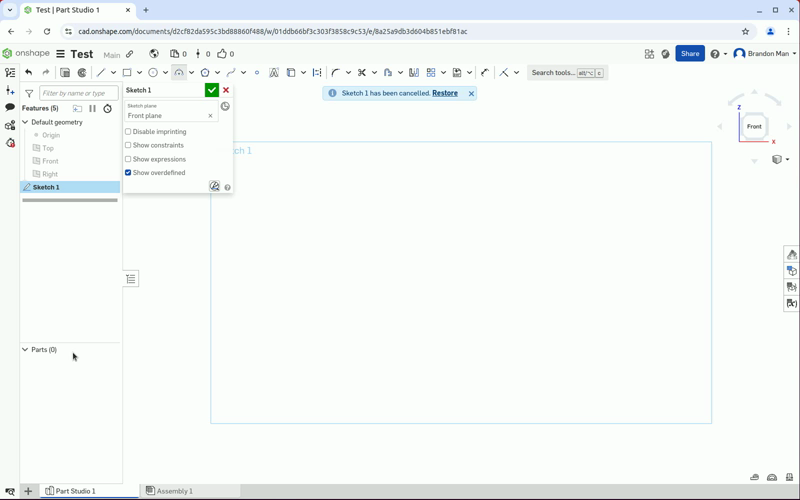
key_down(shift)
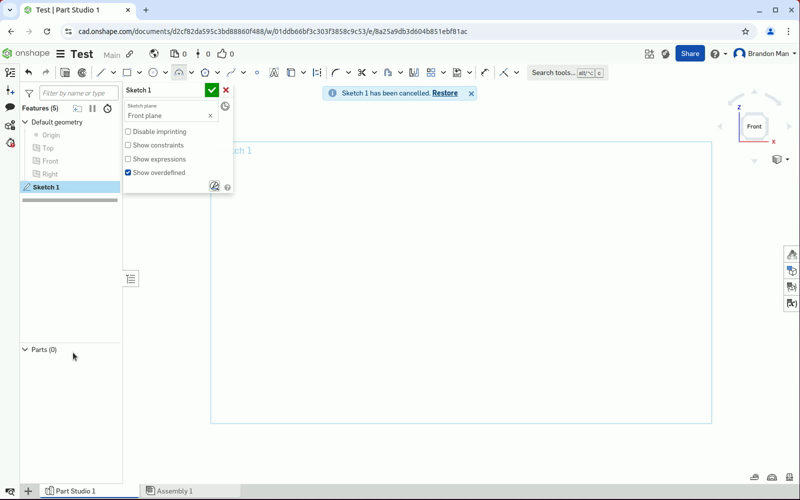
mouse_move(356, 298)
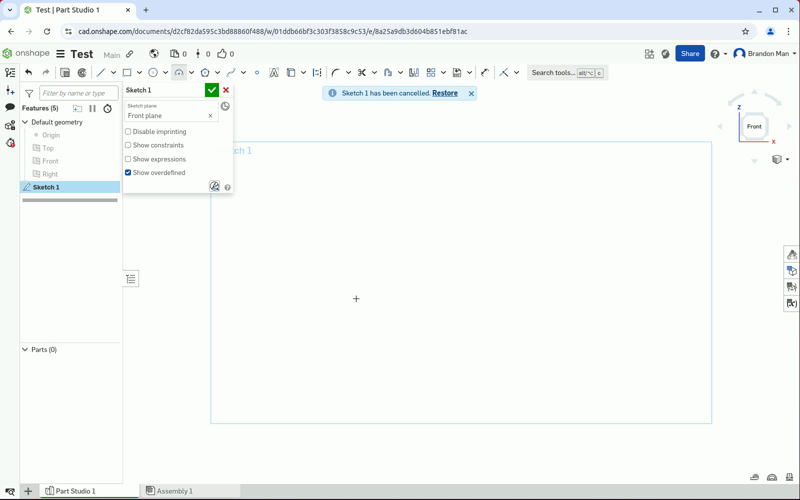
click(356, 298)
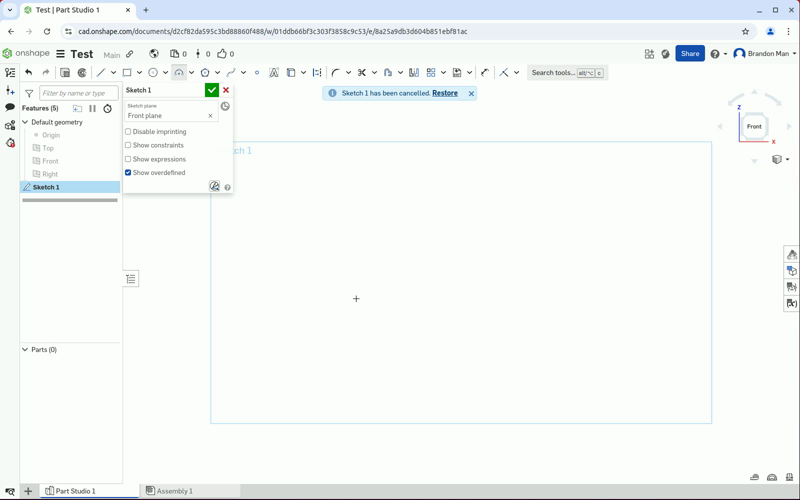
key_up(shift)
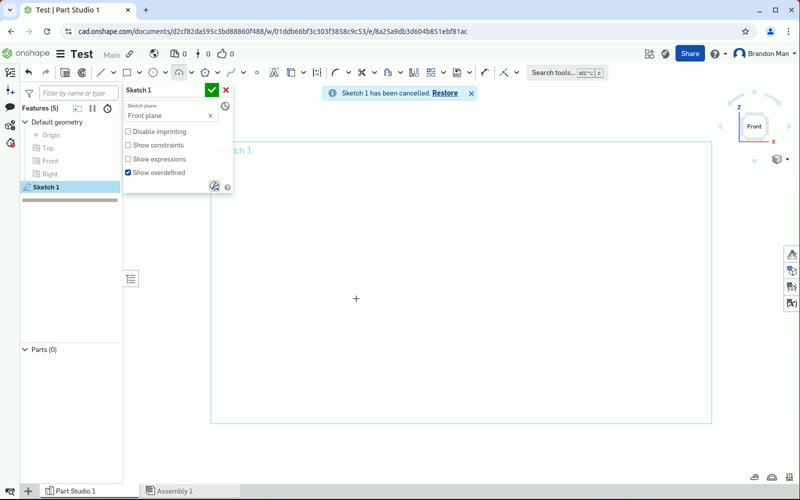
key_down(shift)
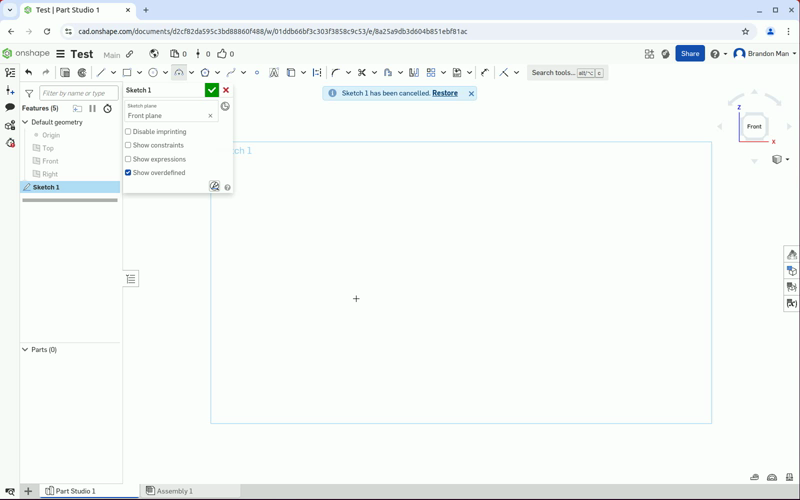
mouse_move(356, 280)
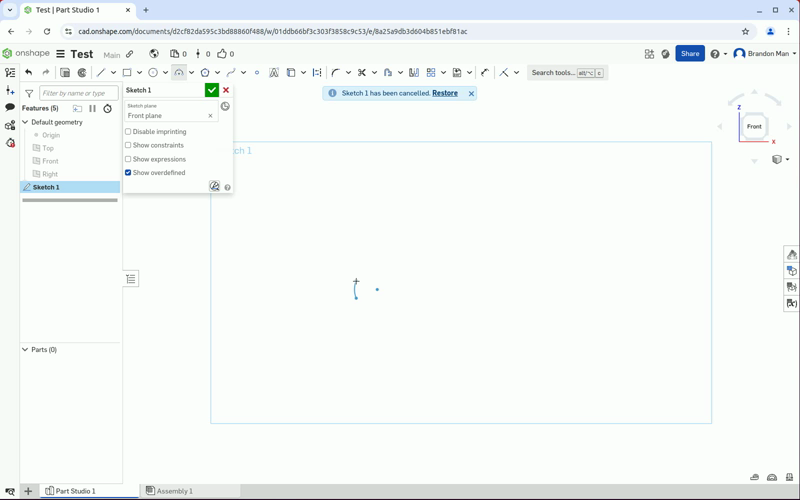
click(356, 280)
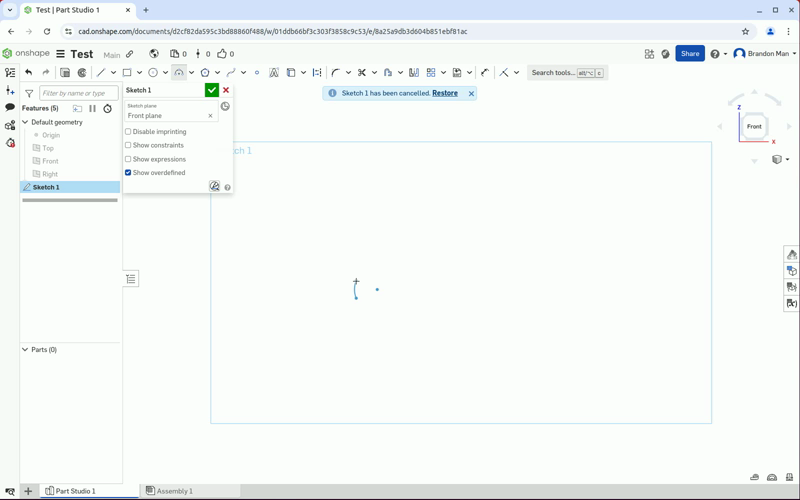
mouse_move(365, 289)
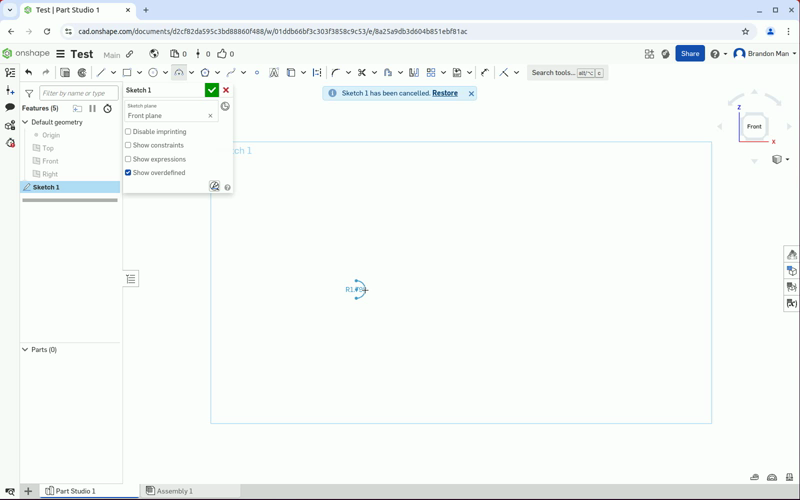
click(365, 289)
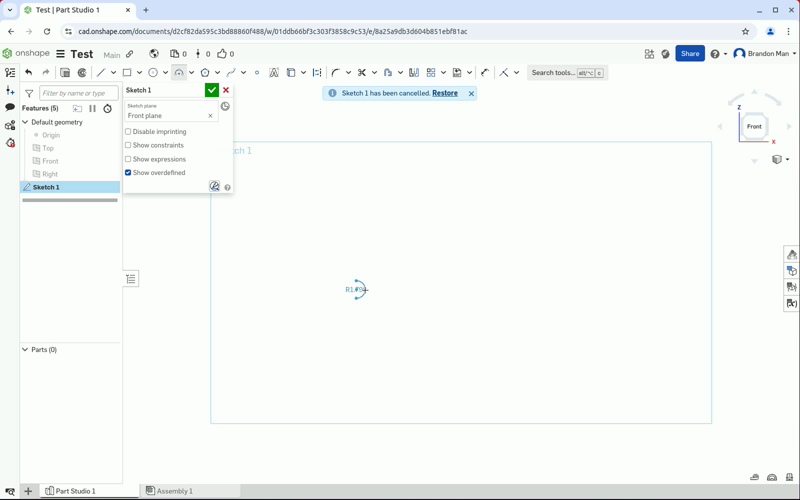
key_up(shift)
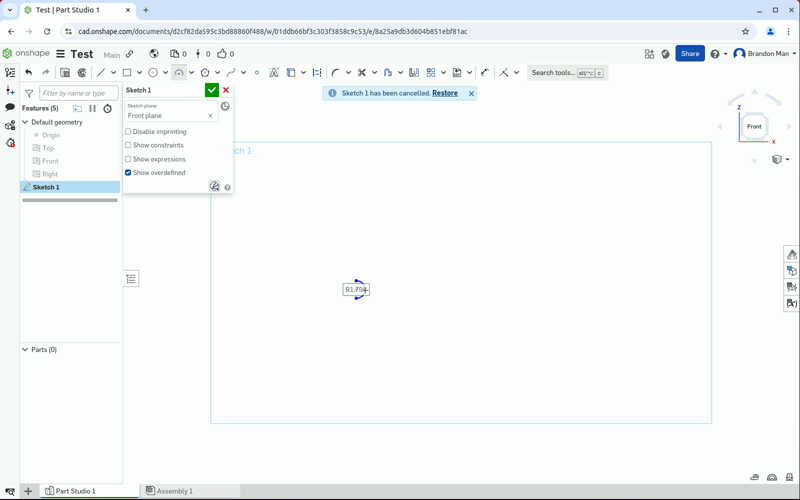
key(esc)
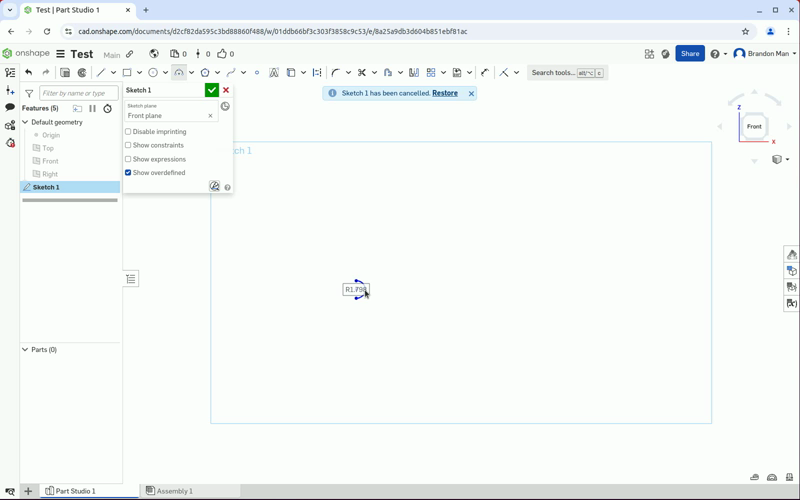
key(l)
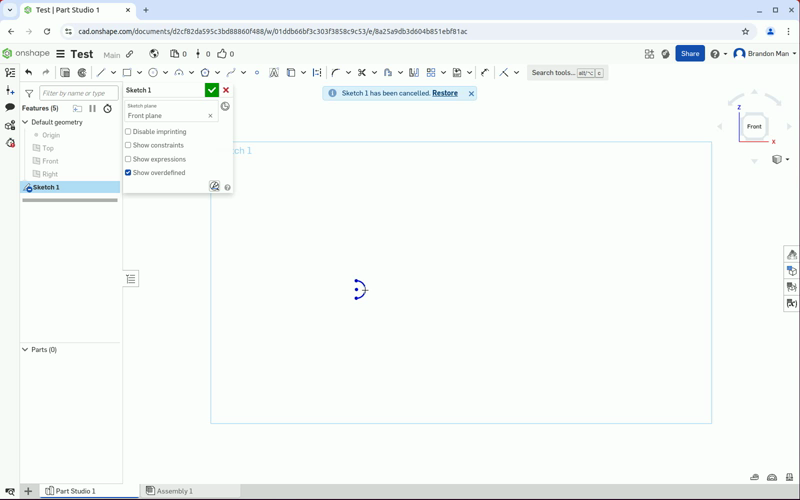
mouse_move(356, 280)
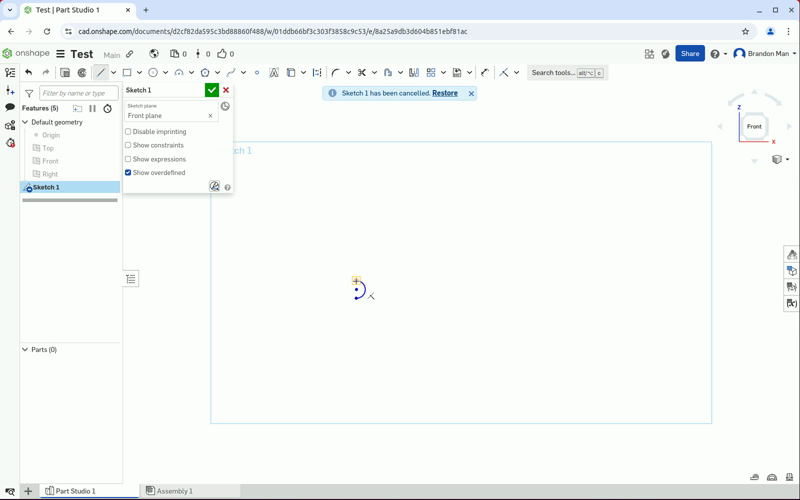
click(356, 280)
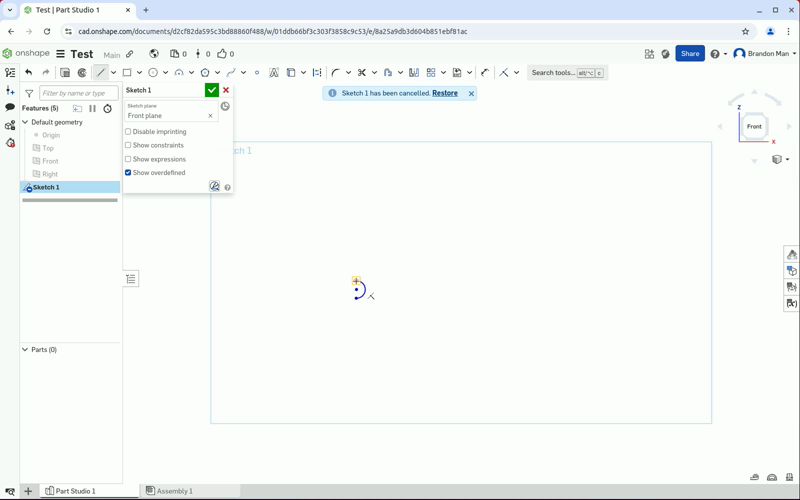
mouse_move(386, 280)
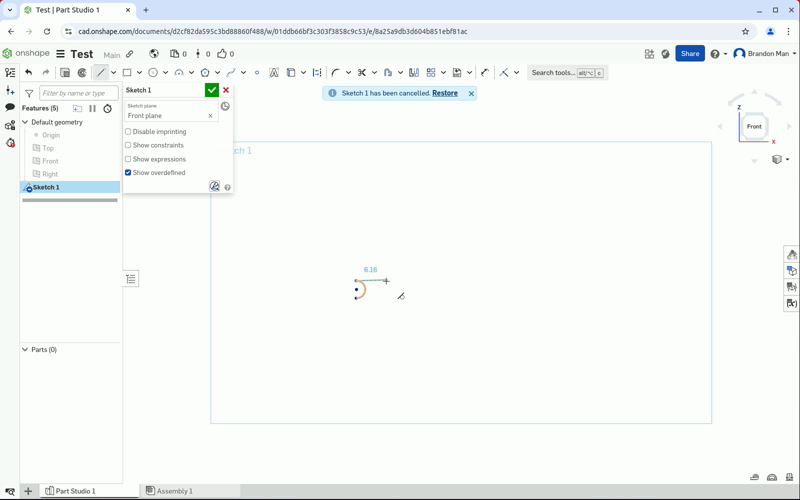
key_down(shift)
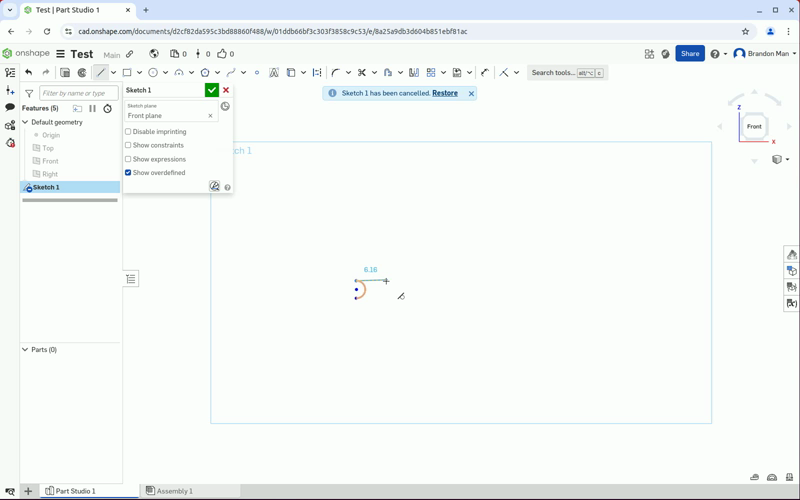
mouse_move(356, 298)
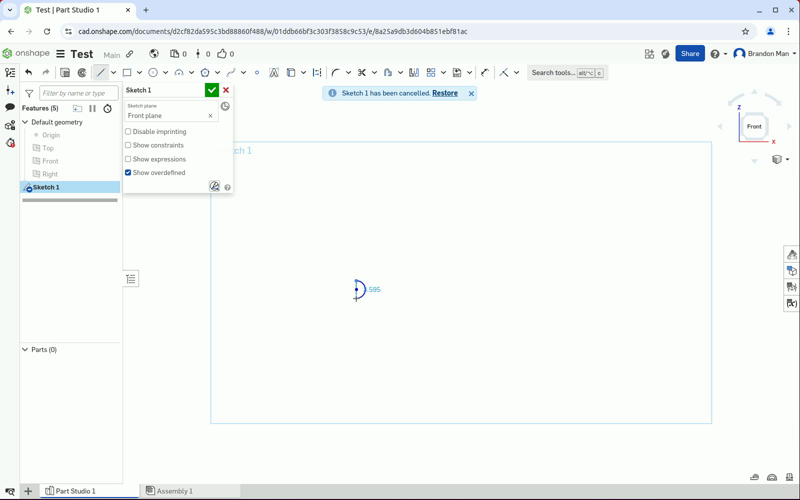
key_up(shift)
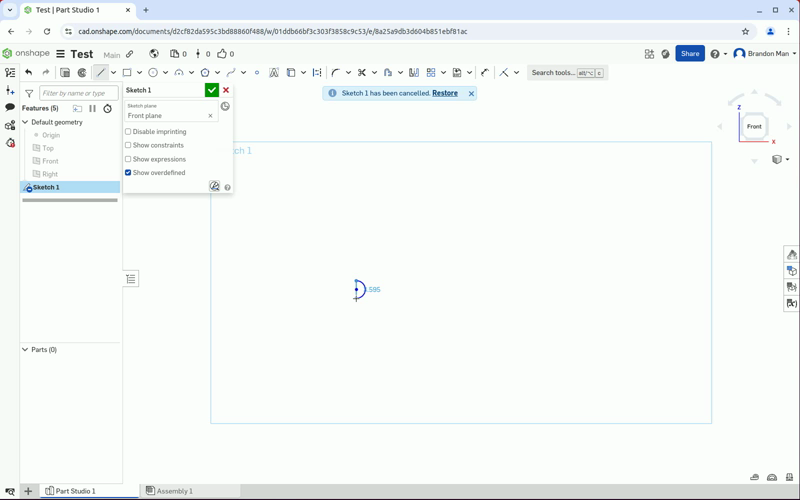
click(356, 298)
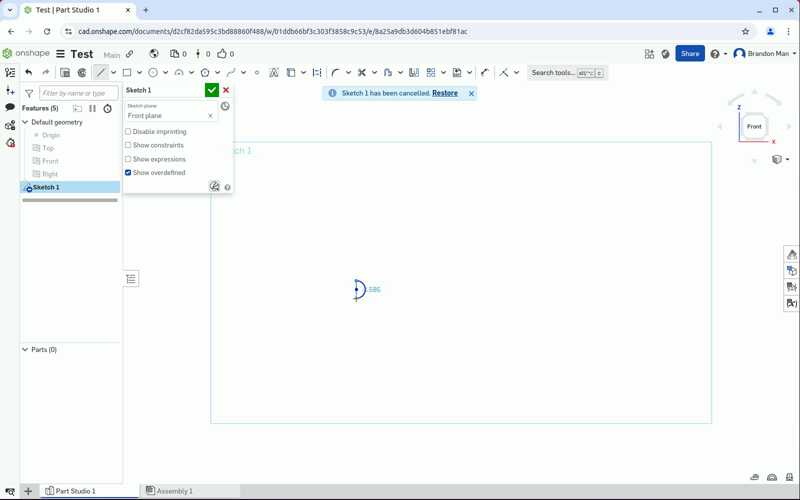
key(esc)
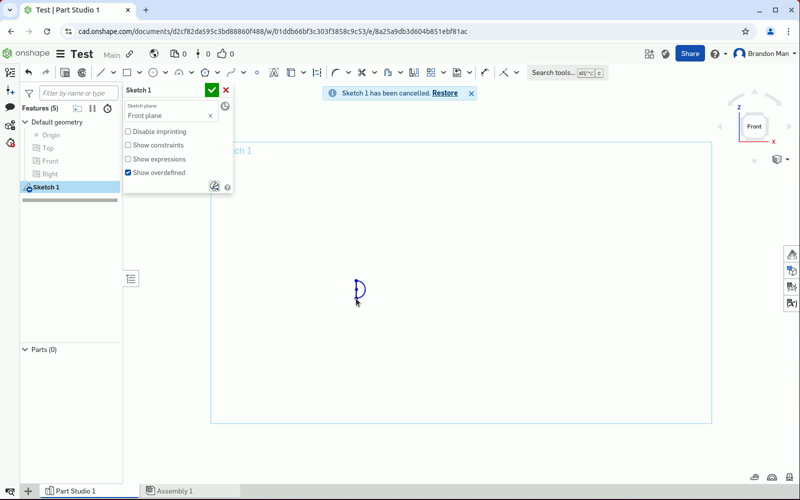
mouse_move(357, 295)
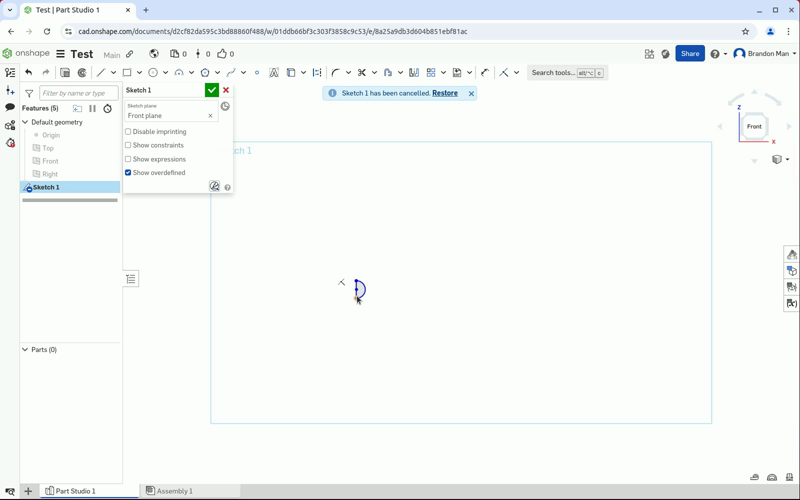
scroll(6)
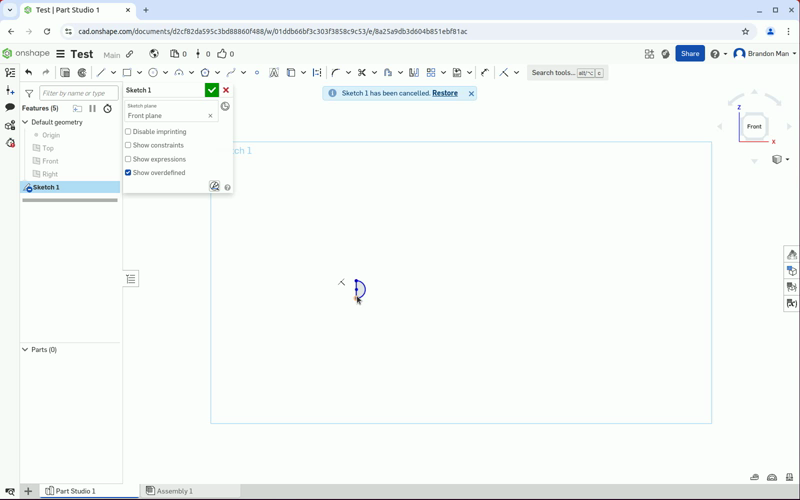
scroll(6)
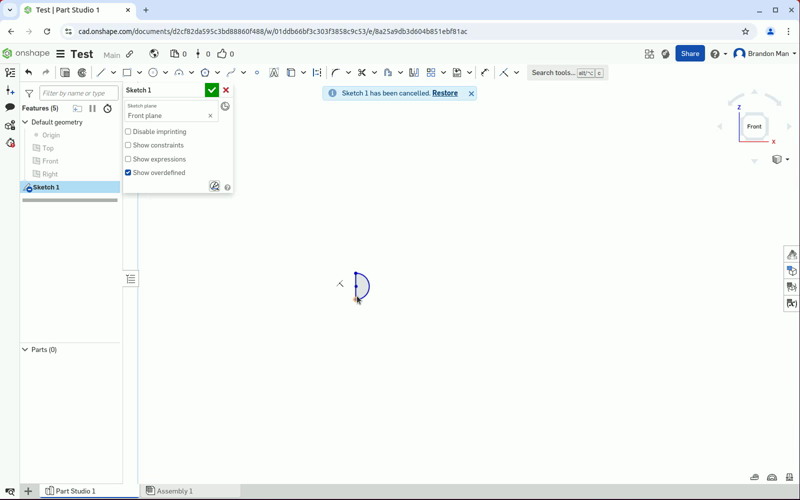
scroll(6)
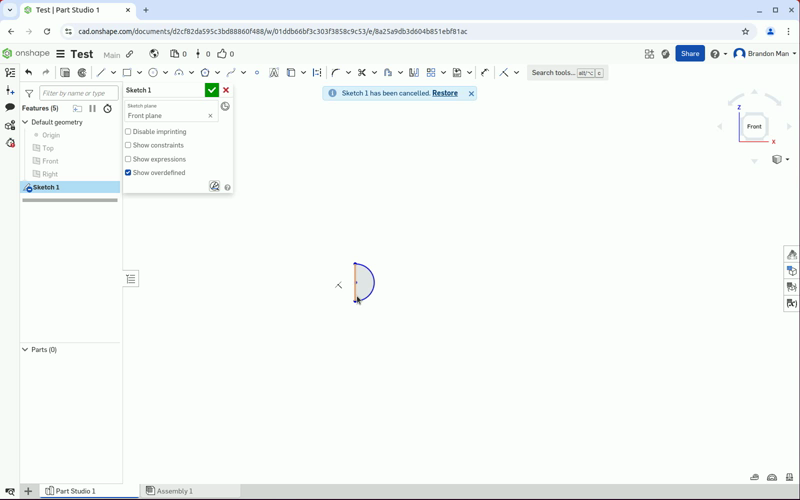
scroll(6)
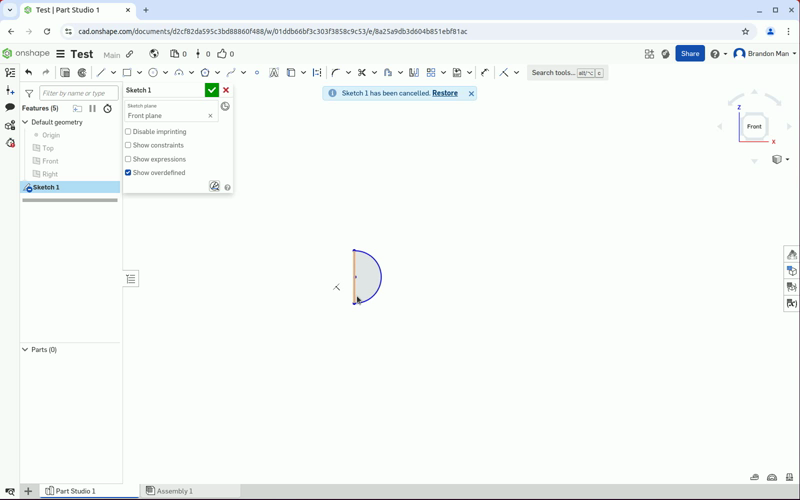
scroll(6)
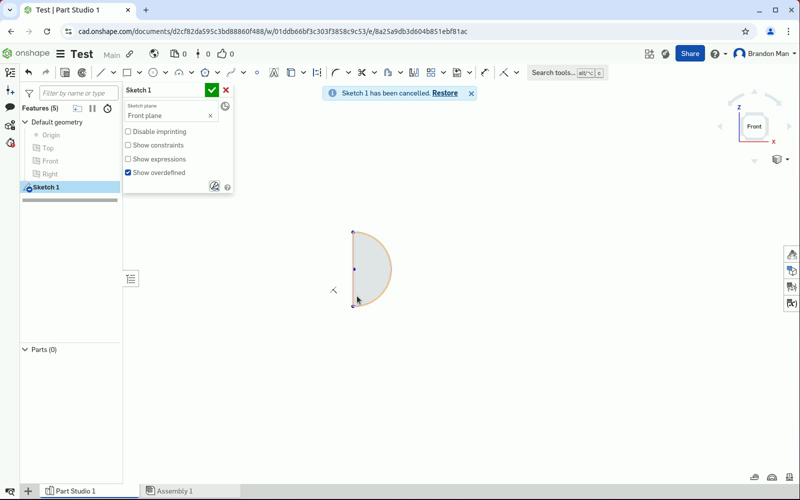
scroll(6)
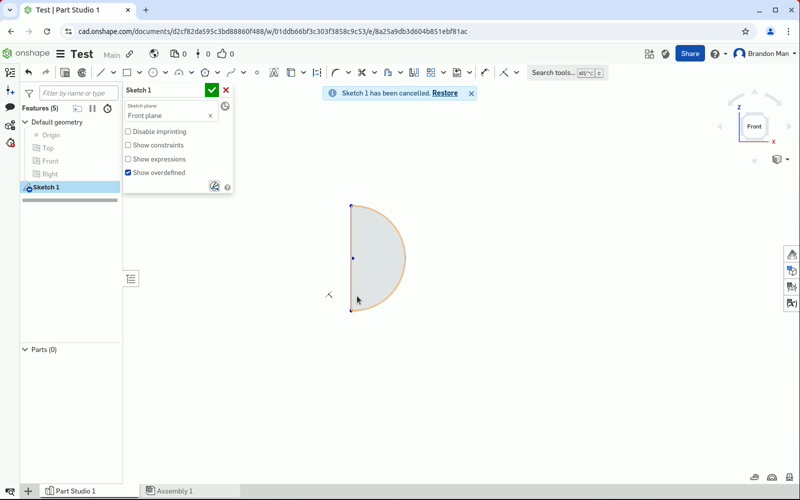
scroll(6)
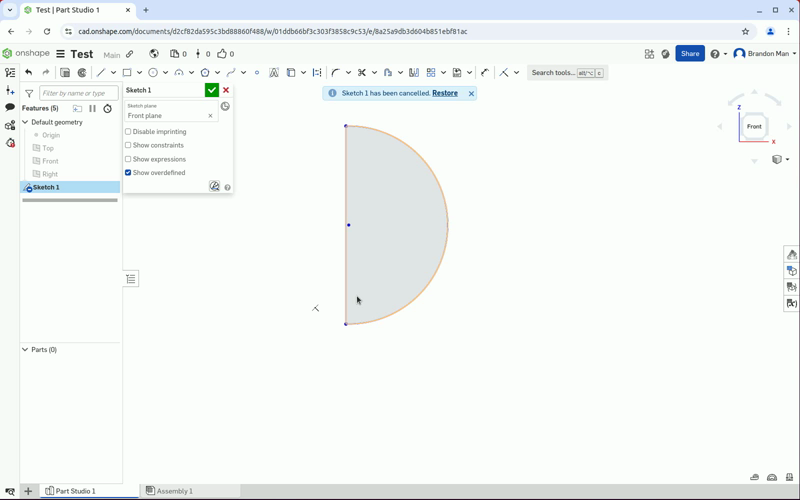
click(357, 295)
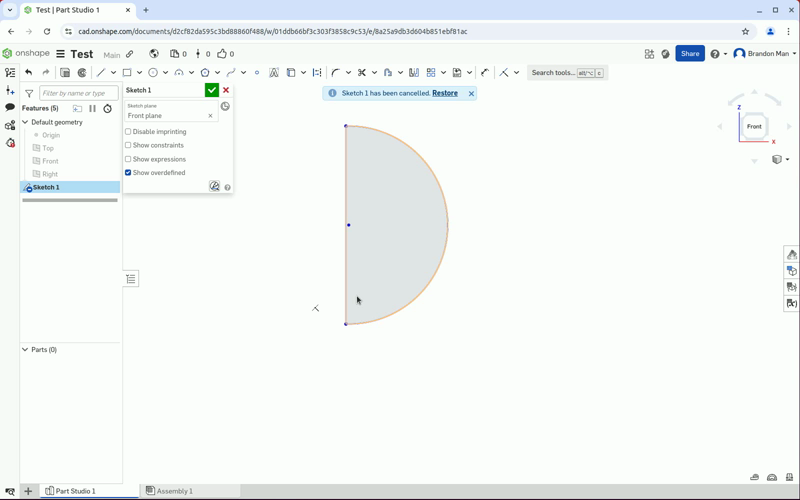
scroll(-6)
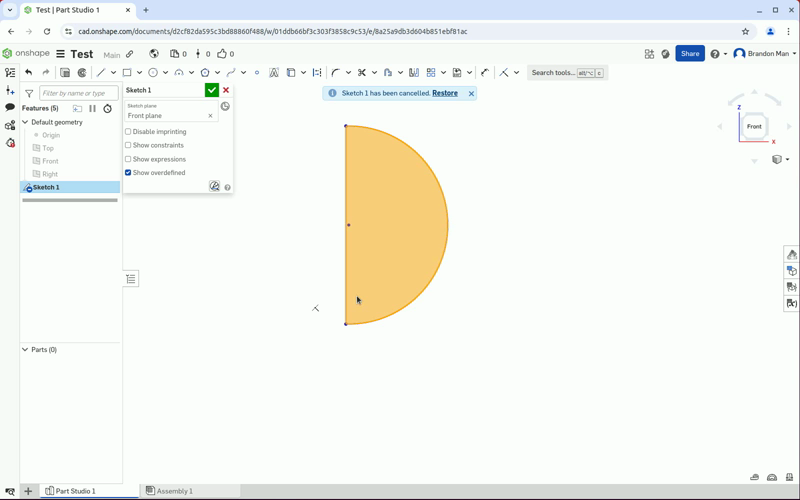
scroll(-6)
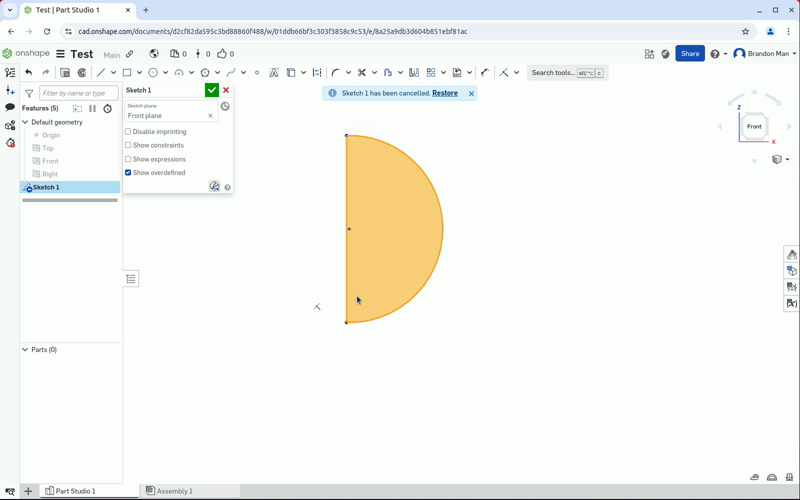
scroll(-6)
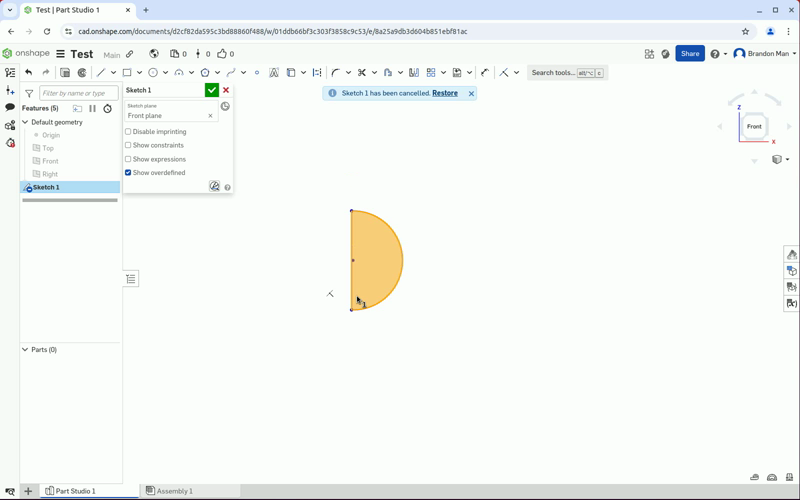
scroll(-6)
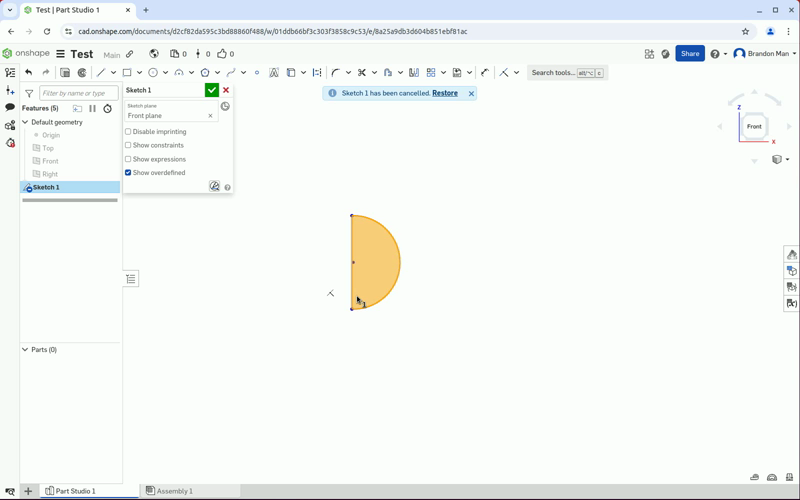
scroll(-6)
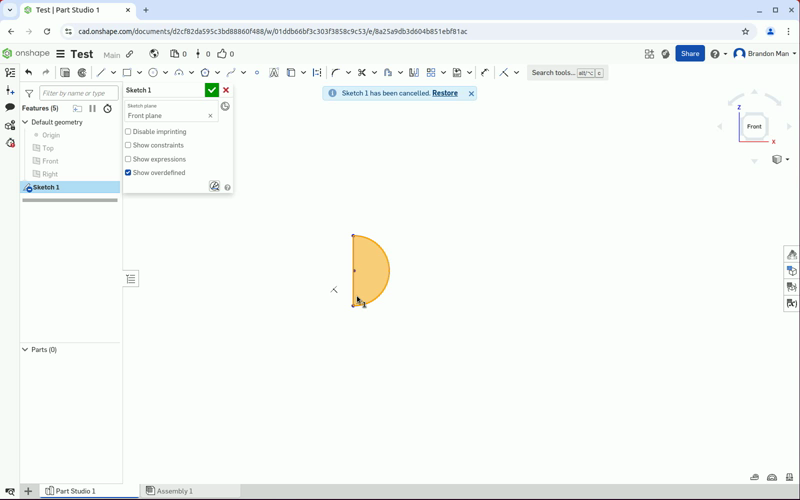
scroll(-6)
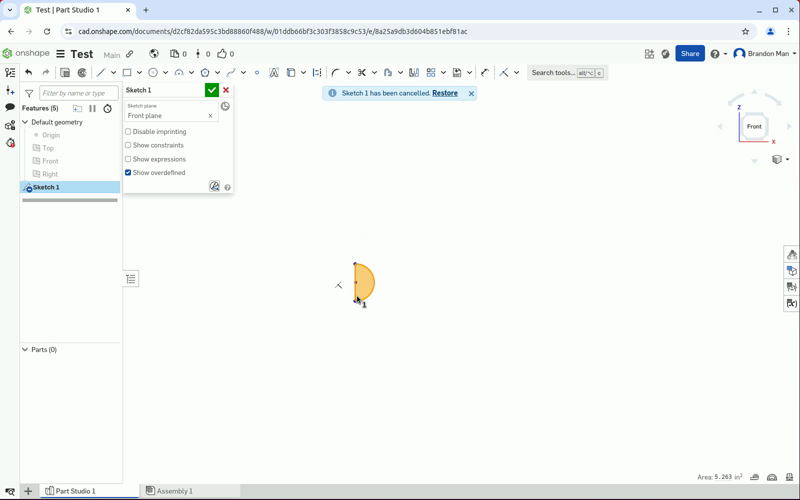
scroll(-6)
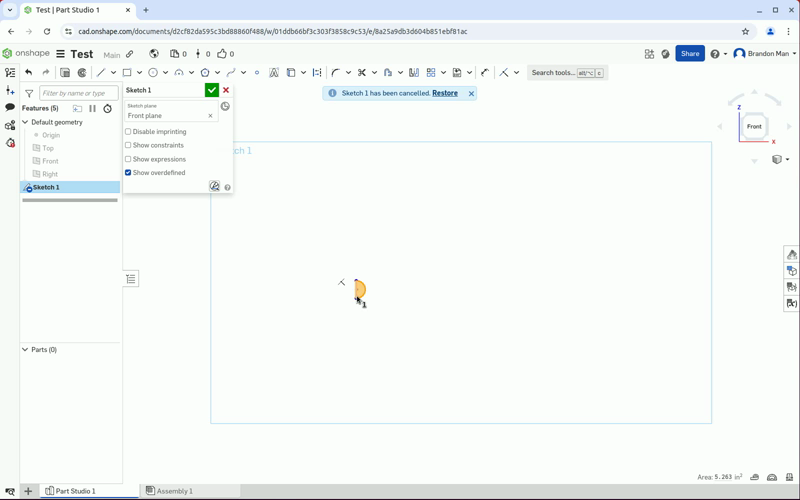
mouse_move(73, 352)
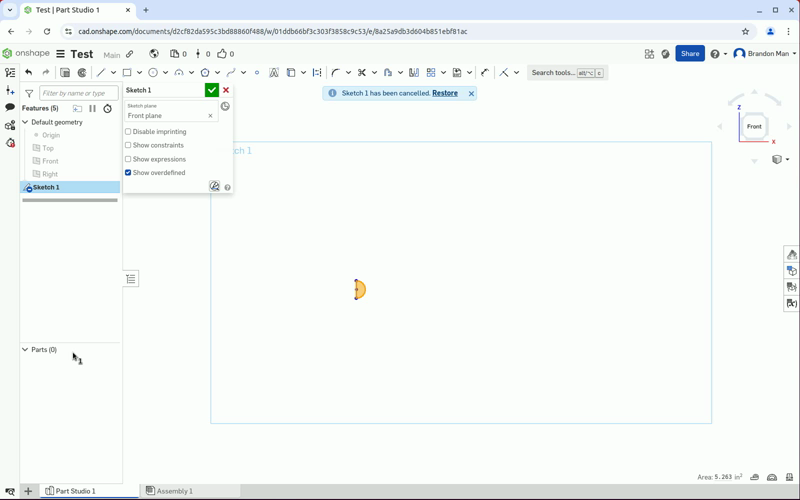
key(shift+y)
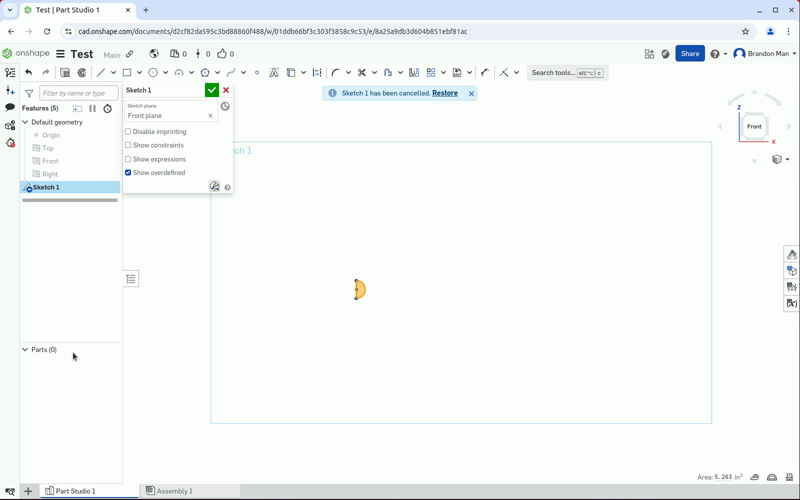
key(shift+e)
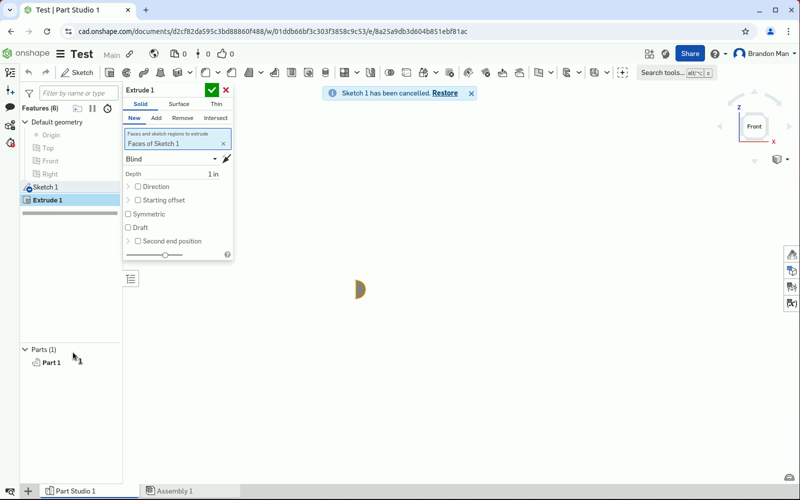
mouse_move(143, 106)
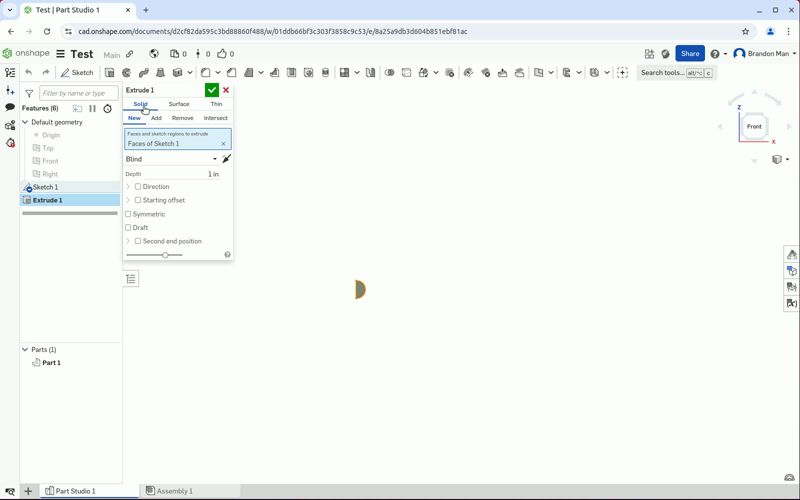
click(143, 106)
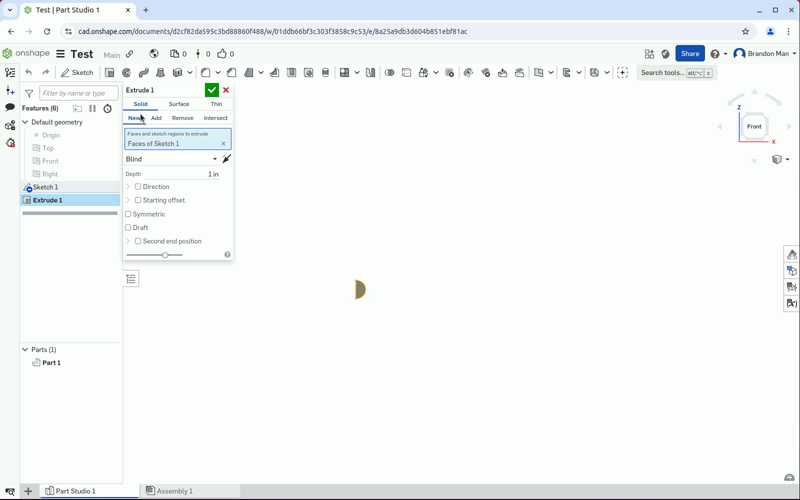
mouse_move(137, 120)
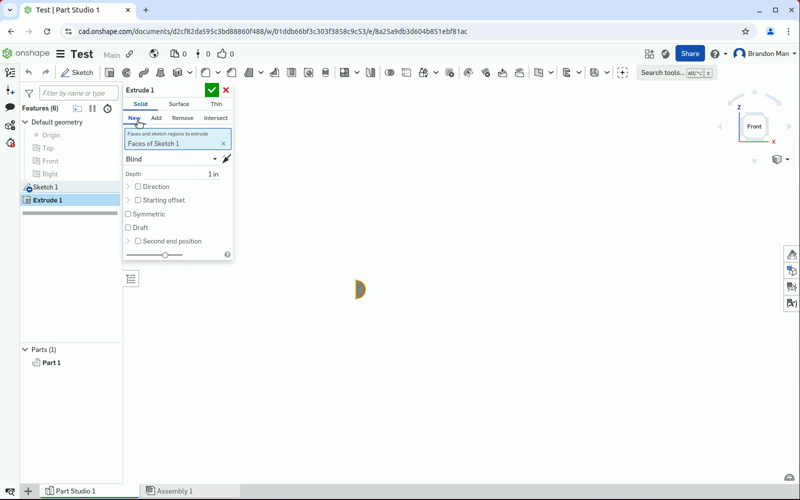
click(137, 120)
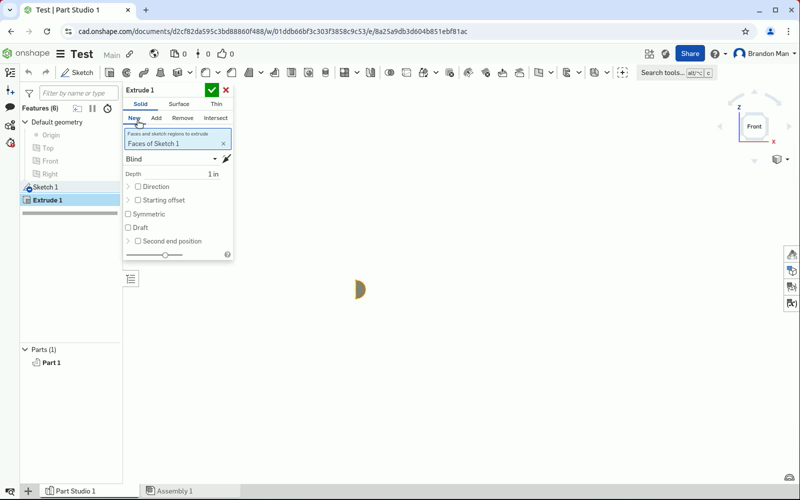
key(tab, 4)
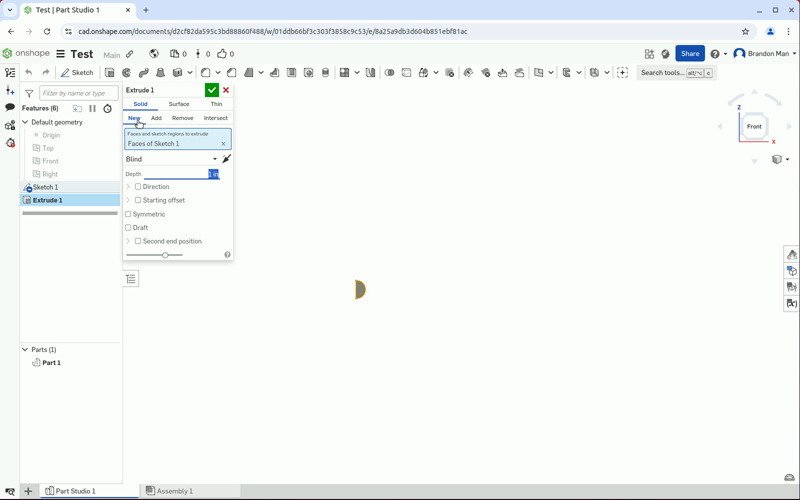
text(0.722)
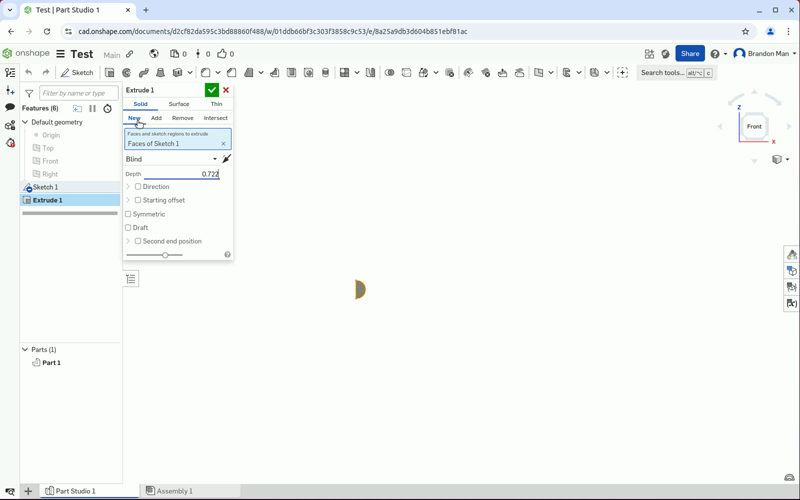
key(enter)
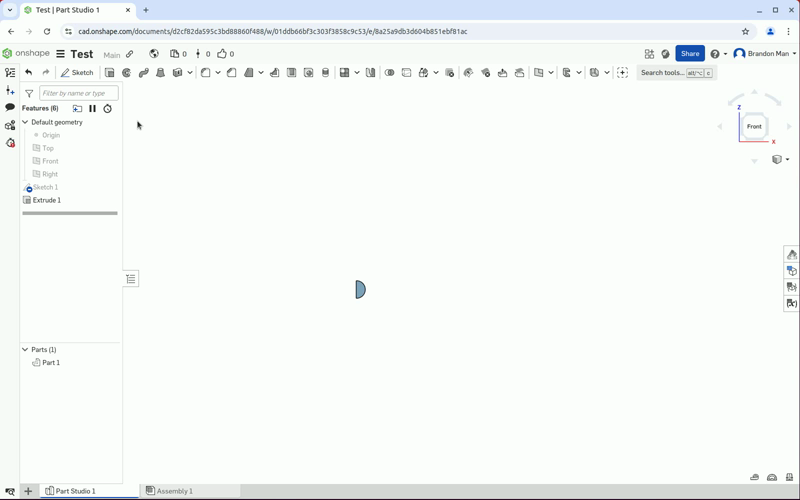
key(shift+h)
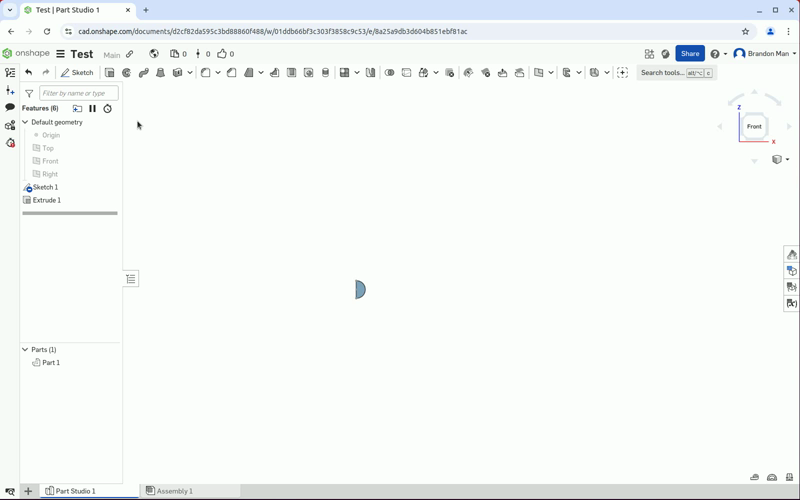
key(shift+h)
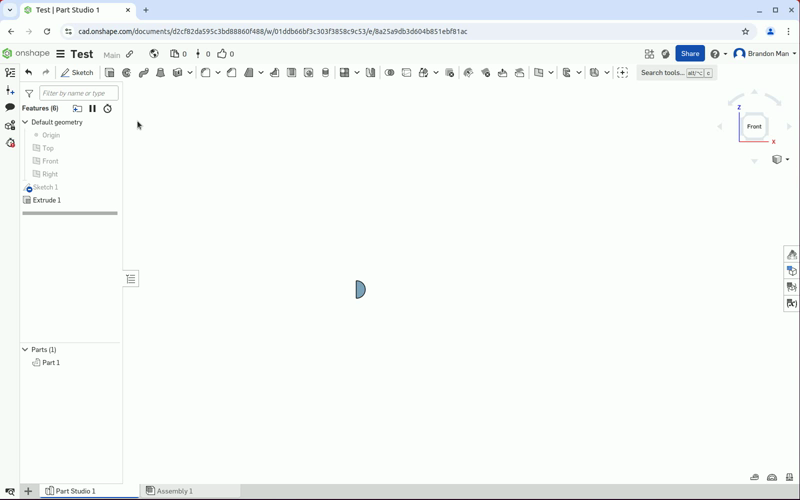
mouse_move(73, 189)
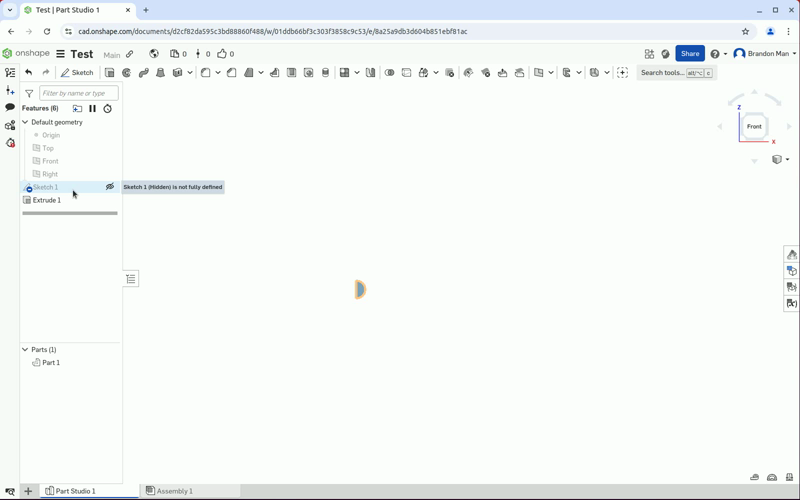
click(73, 189)
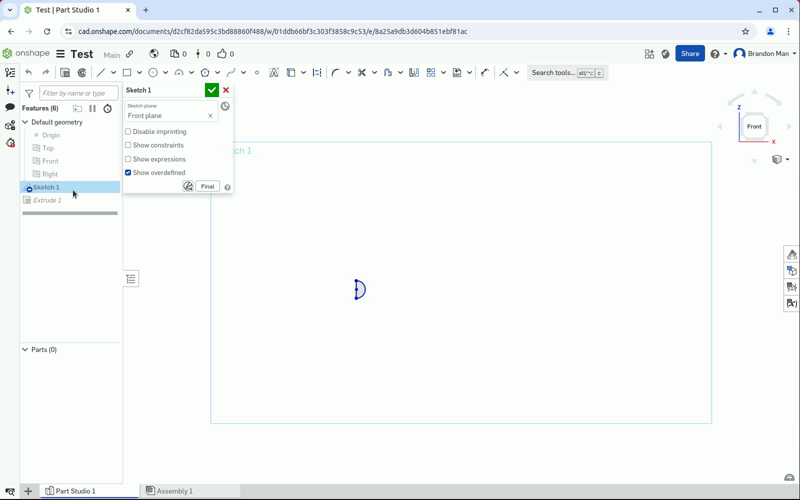
mouse_move(229, 92)
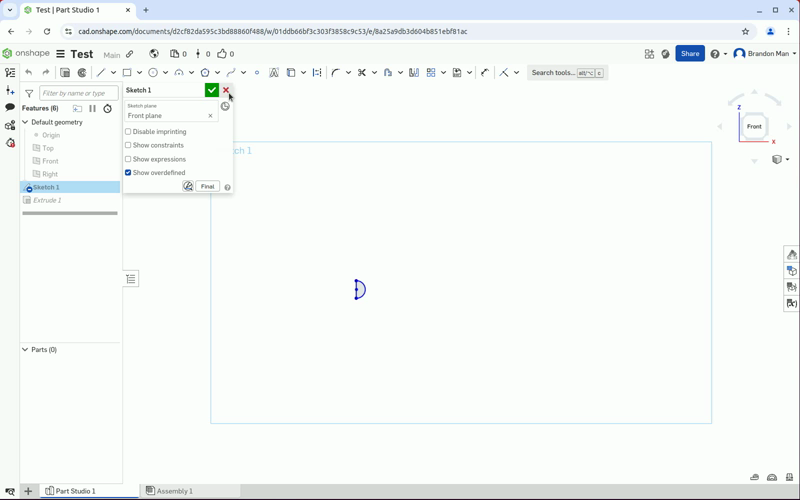
click(229, 92)
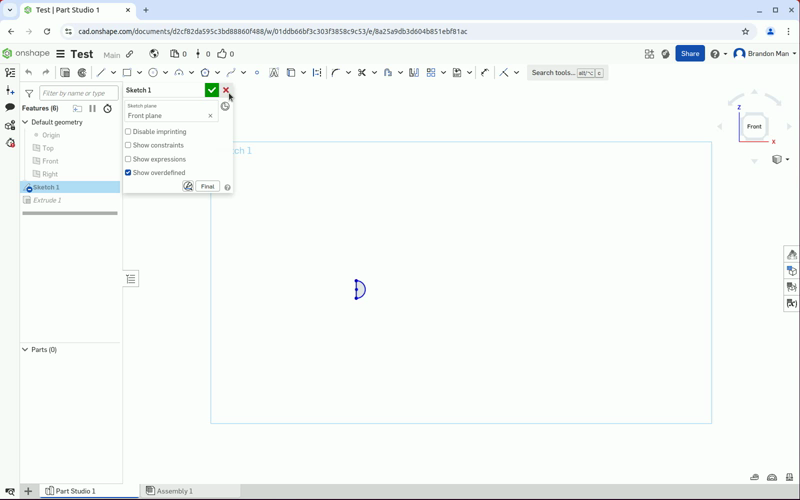
key(shift+s)
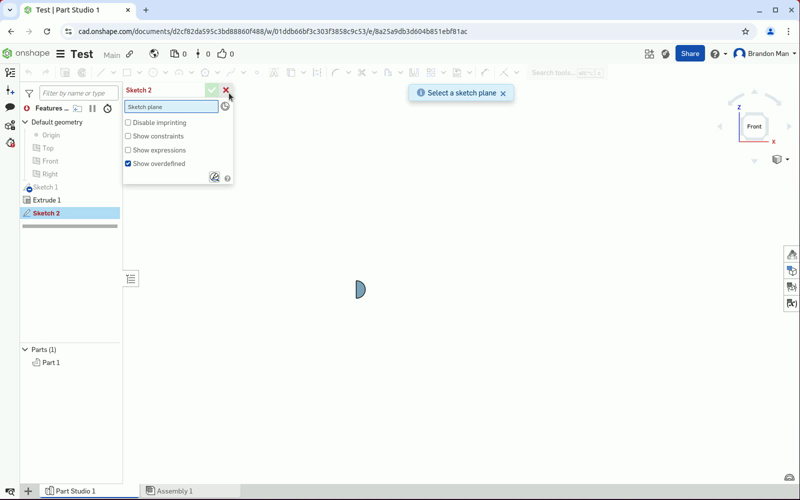
mouse_move(73, 163)
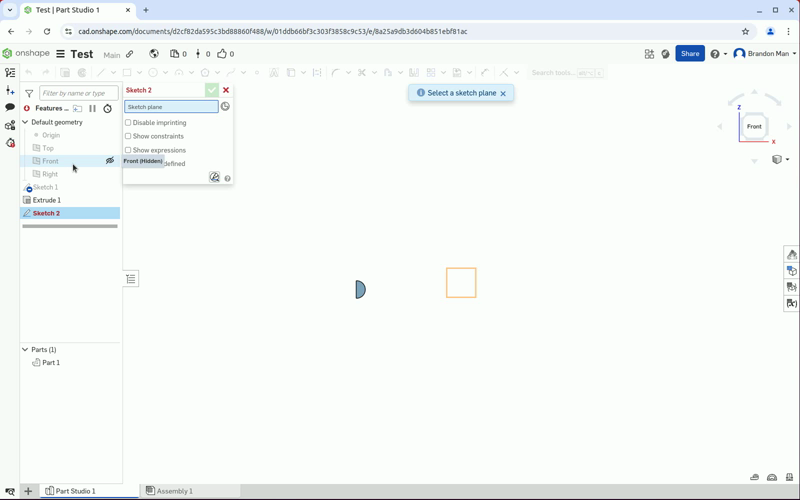
click(73, 163)
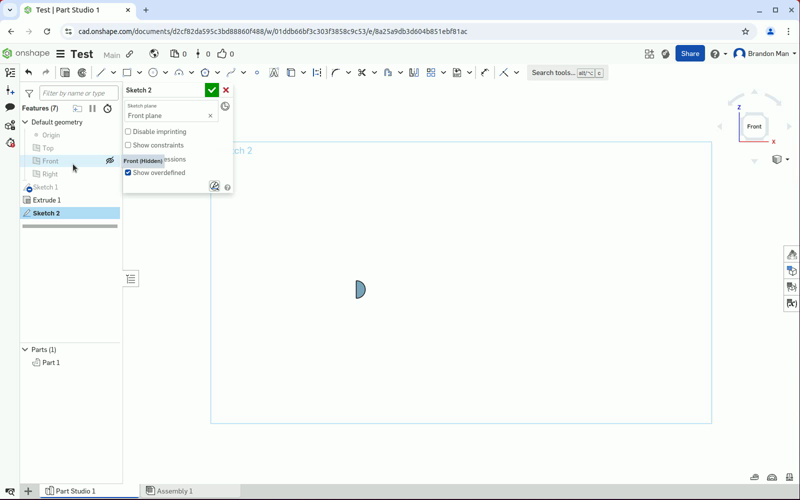
mouse_move(73, 352)
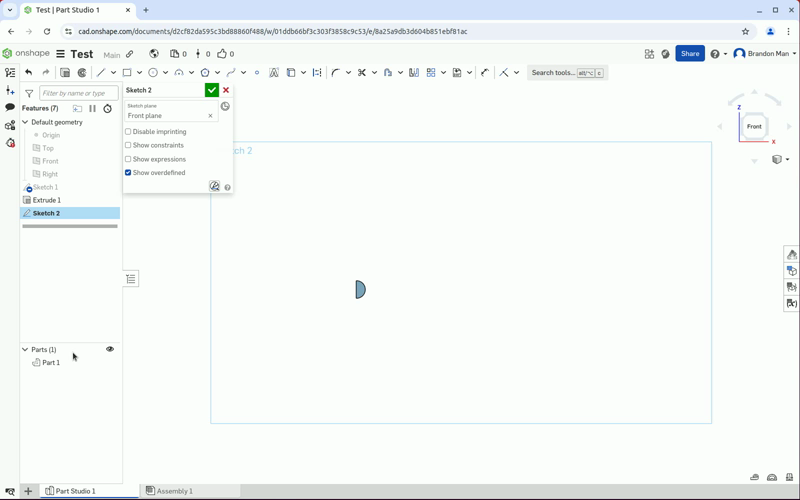
key(y)
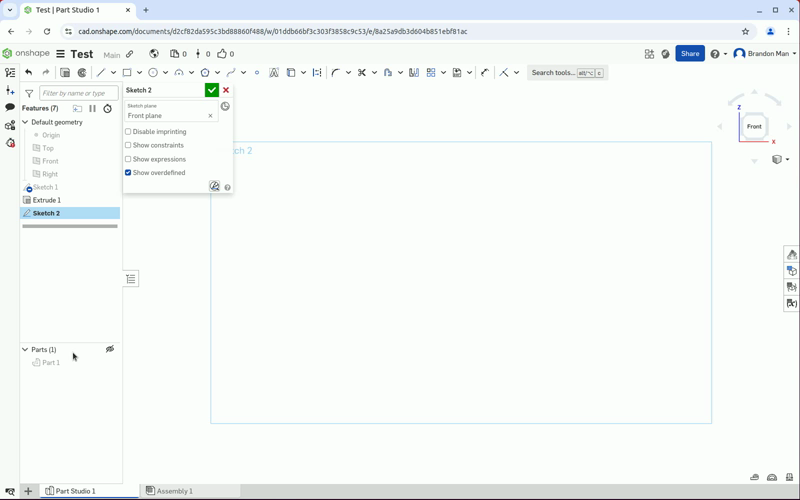
key(a)
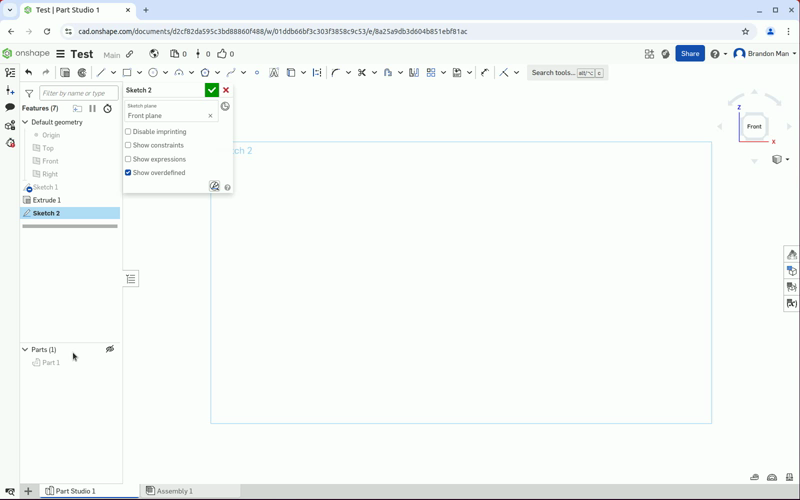
key_down(shift)
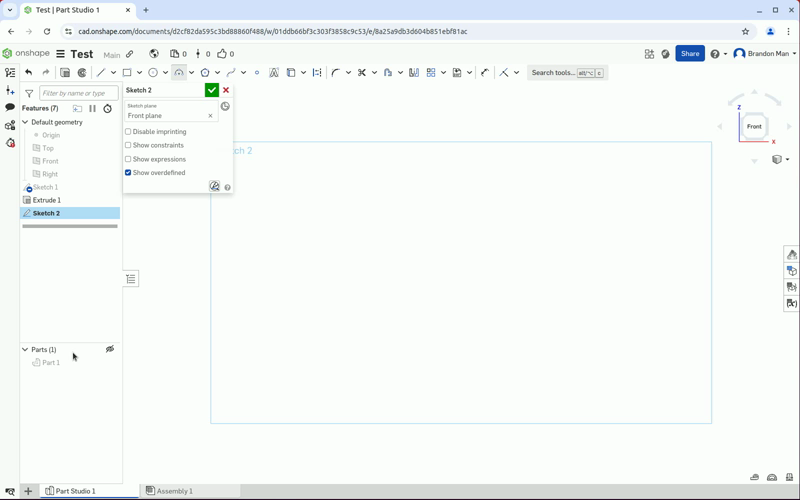
mouse_move(528, 298)
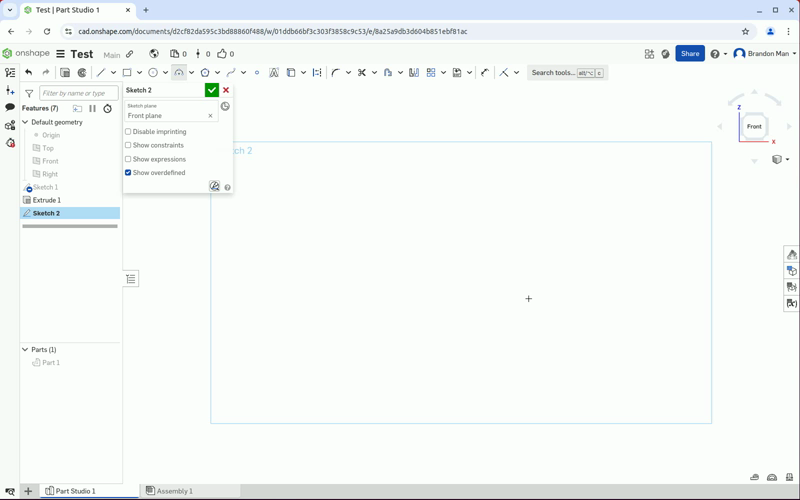
click(528, 298)
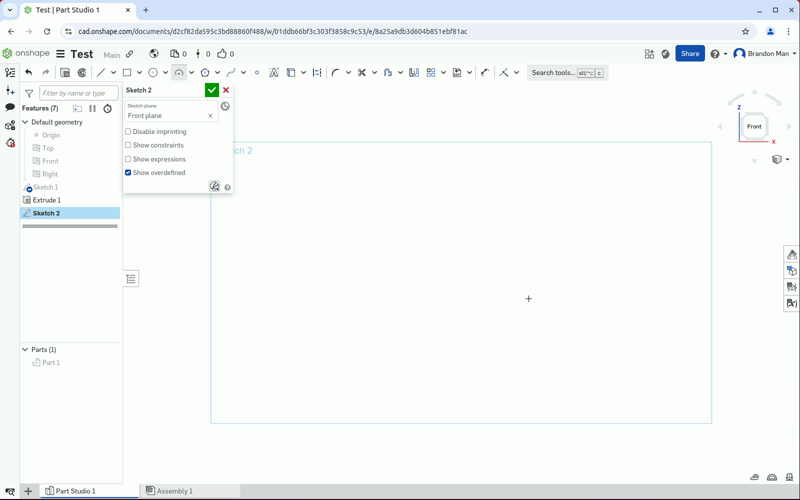
key_up(shift)
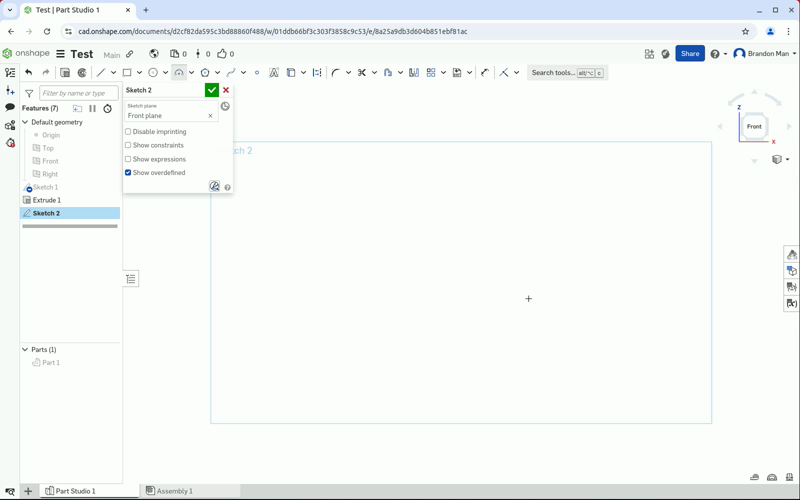
key_down(shift)
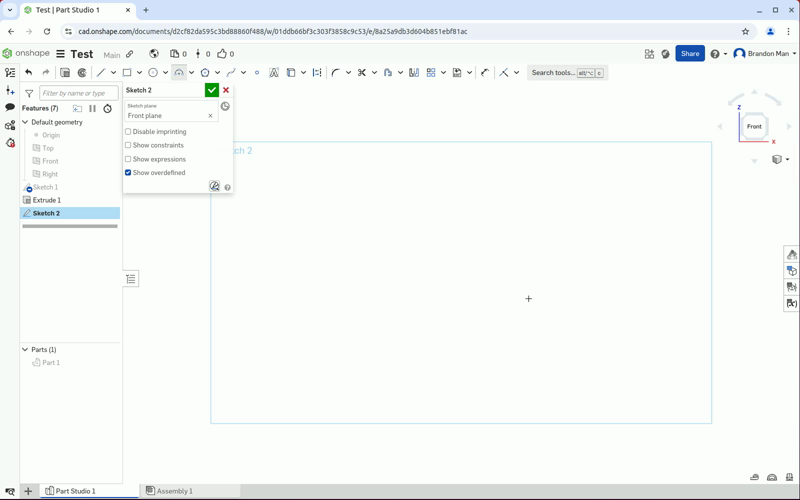
mouse_move(528, 280)
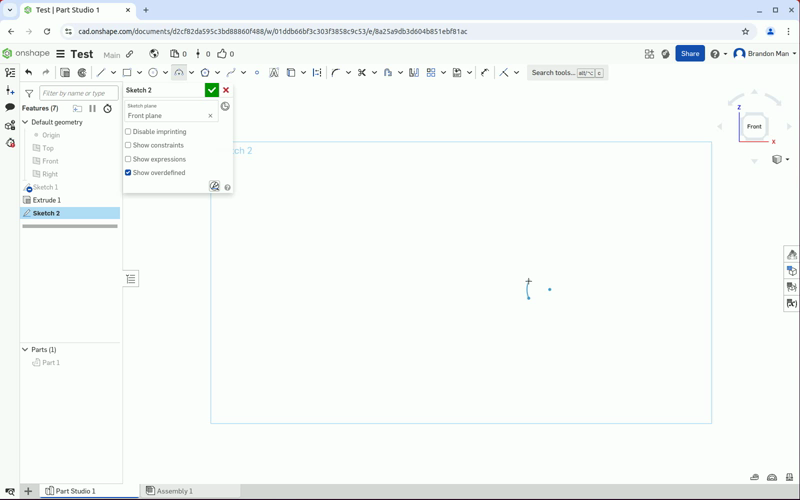
click(528, 280)
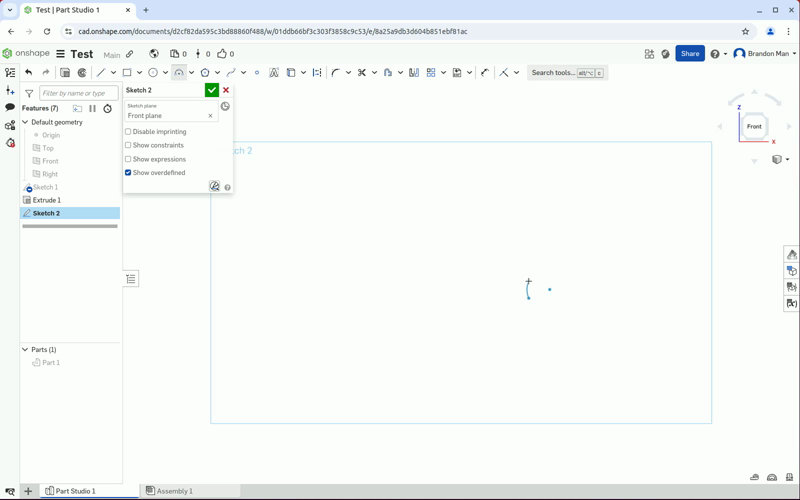
mouse_move(537, 289)
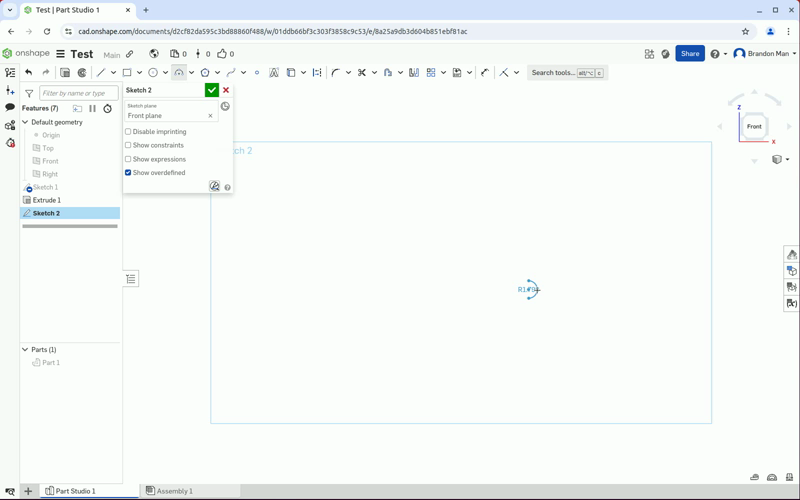
click(537, 289)
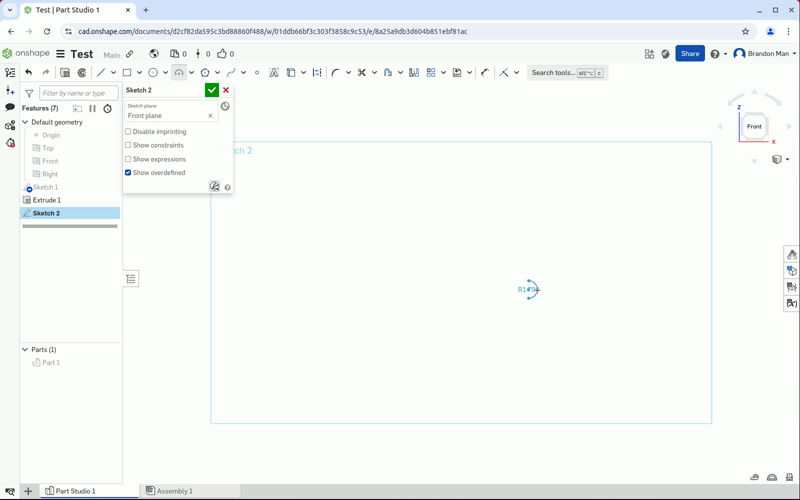
key_up(shift)
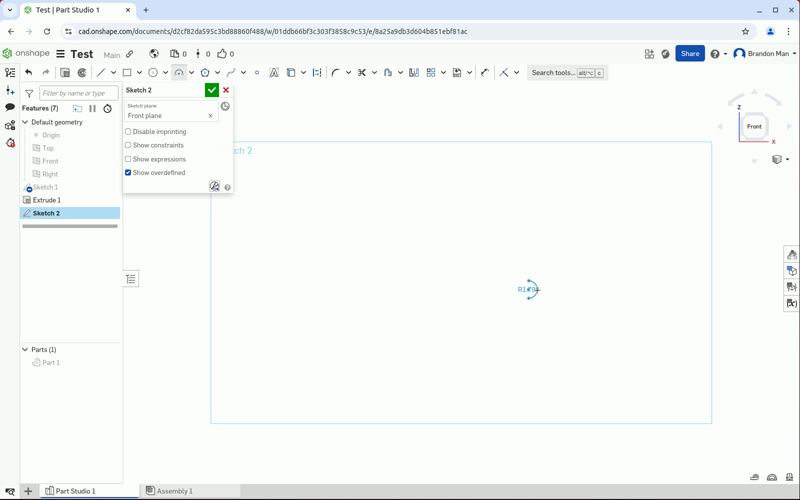
key(esc)
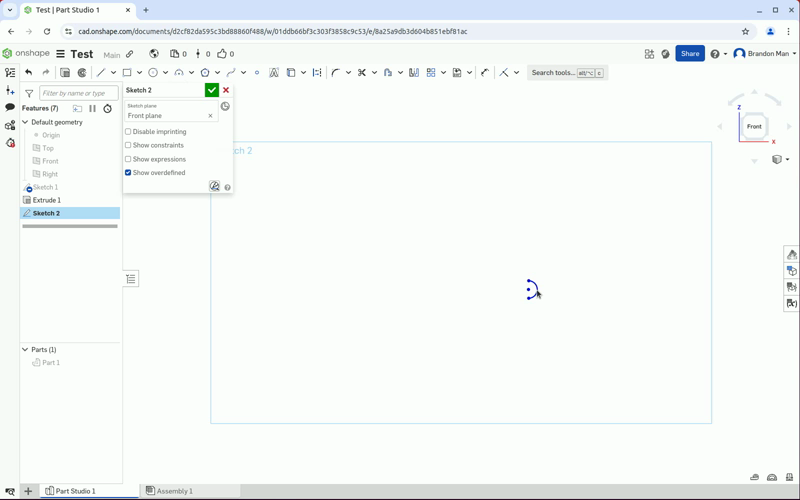
key(l)
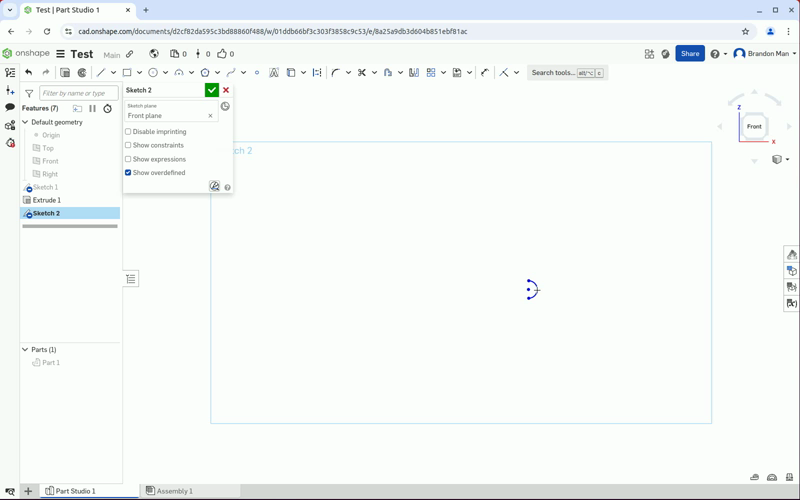
mouse_move(528, 280)
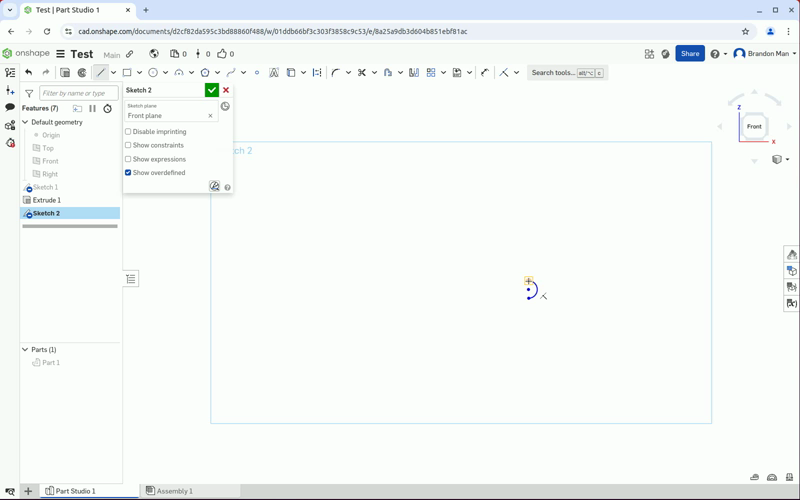
click(528, 280)
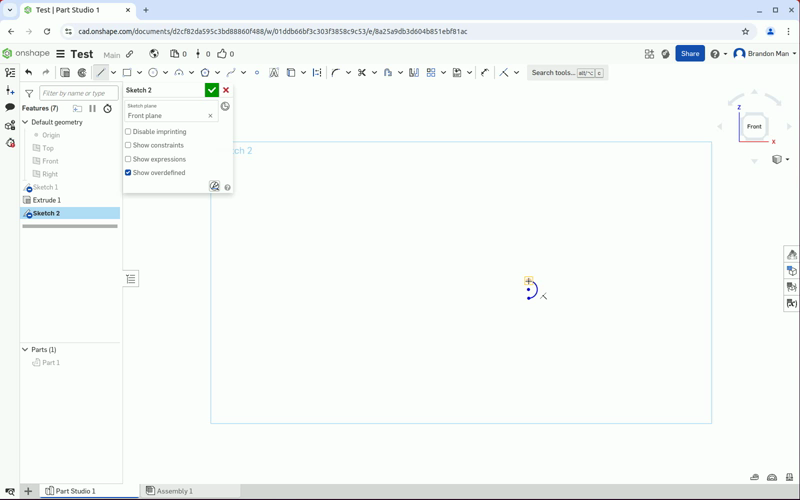
mouse_move(558, 280)
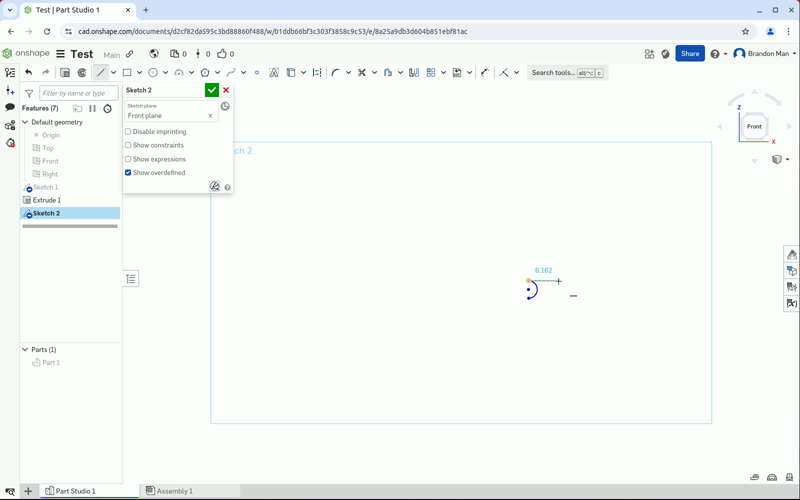
key_down(shift)
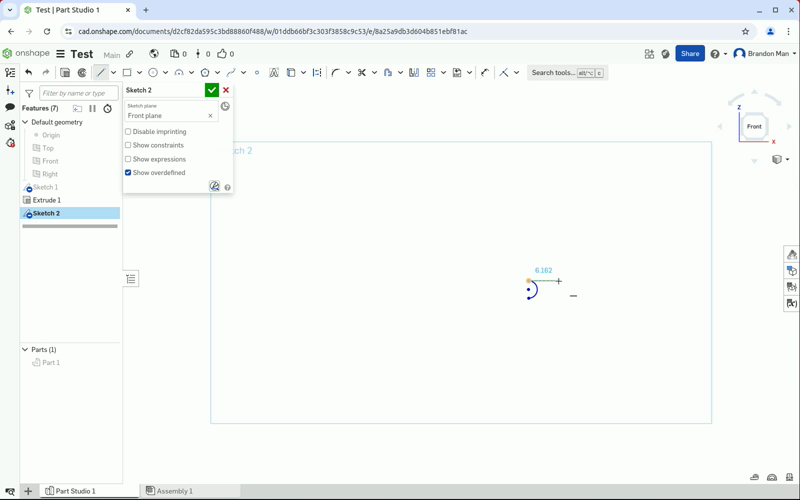
mouse_move(528, 298)
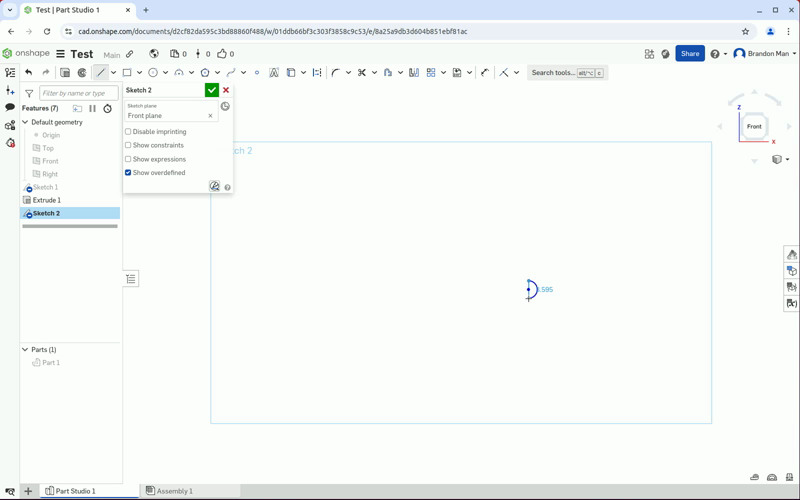
key_up(shift)
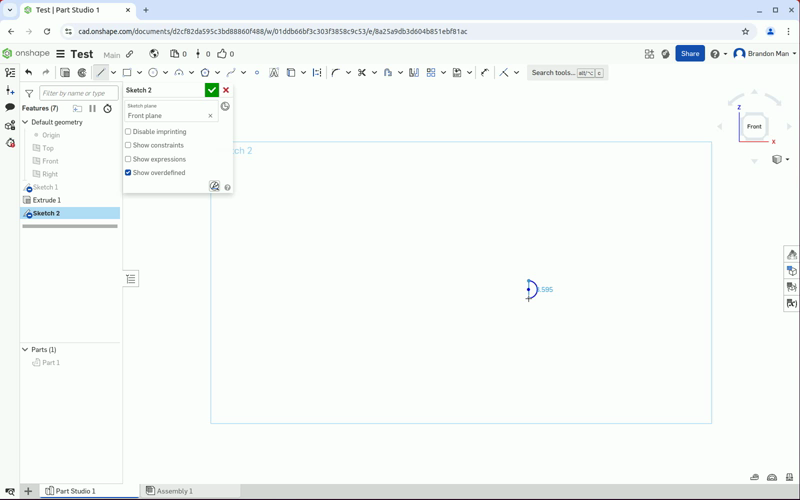
click(528, 298)
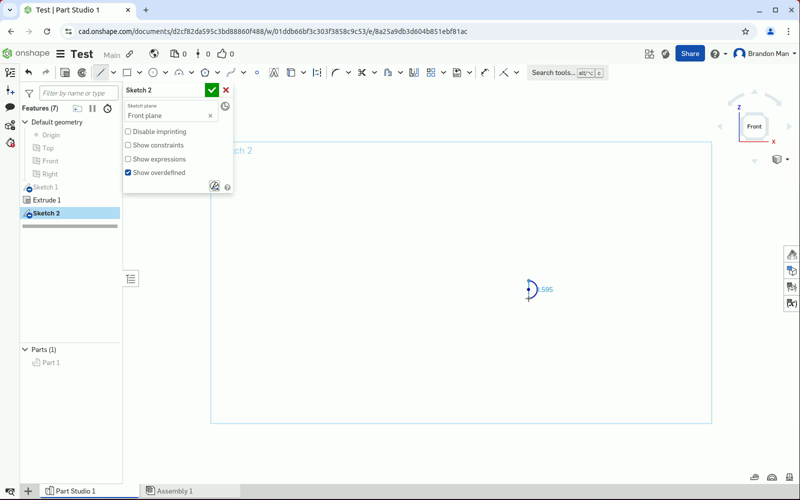
key(esc)
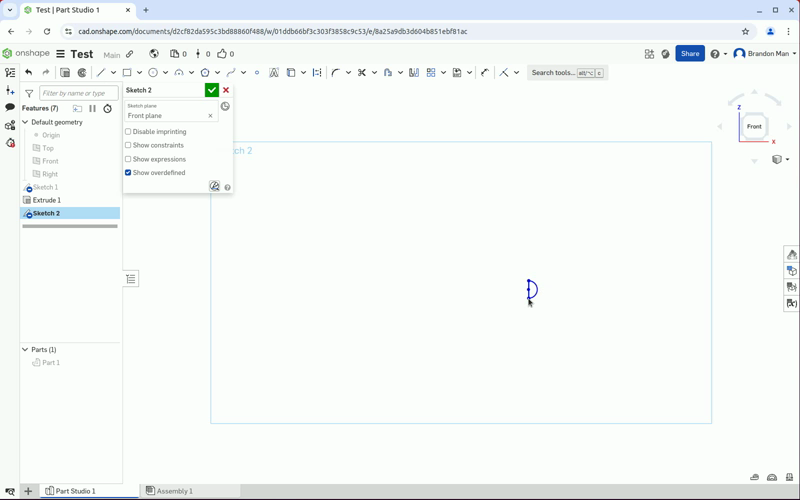
mouse_move(532, 282)
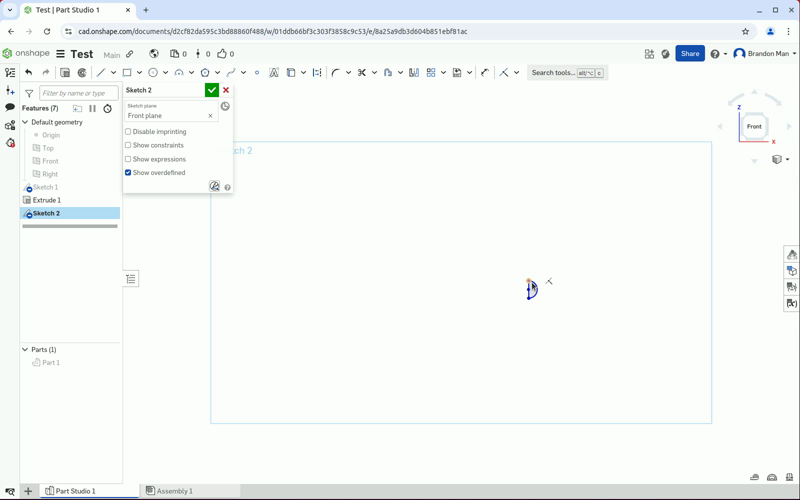
scroll(6)
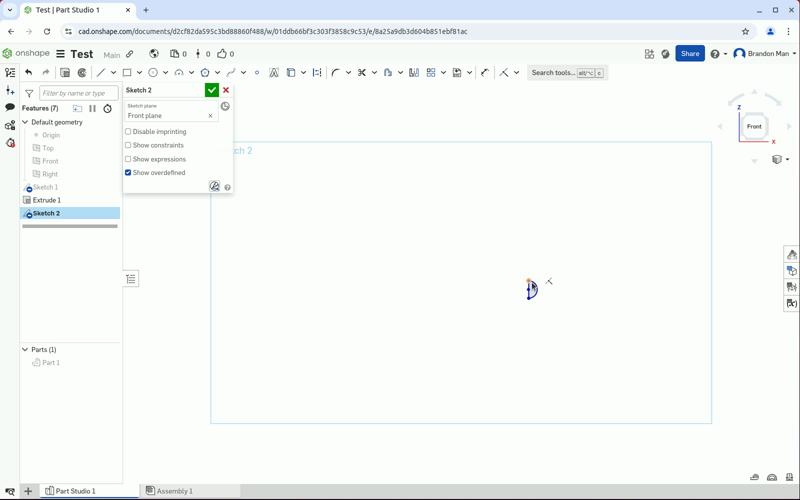
scroll(6)
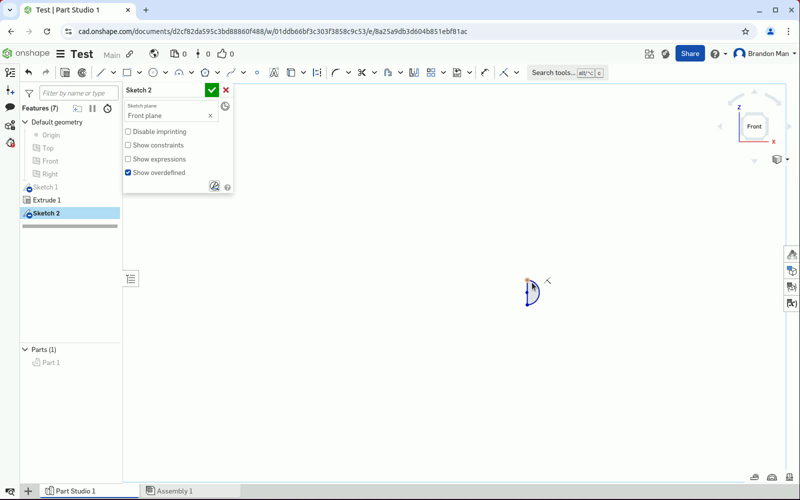
scroll(6)
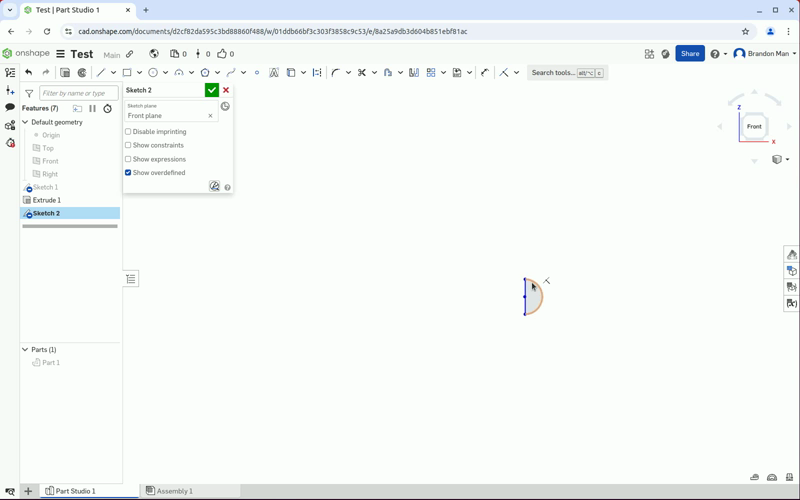
scroll(6)
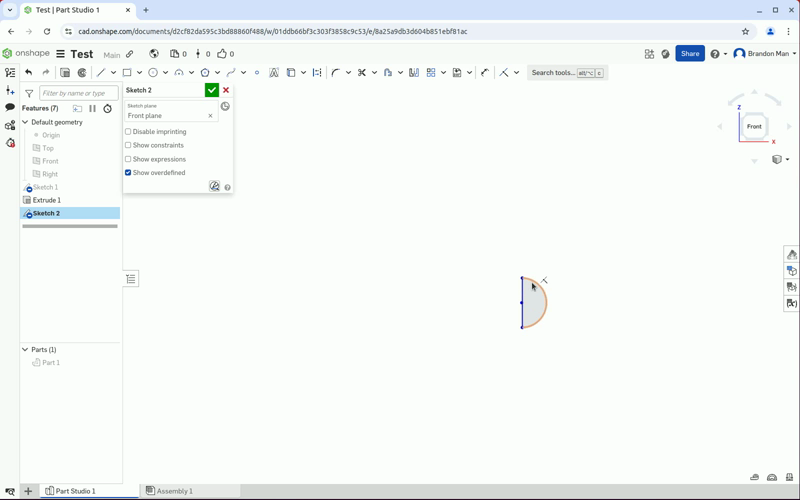
scroll(6)
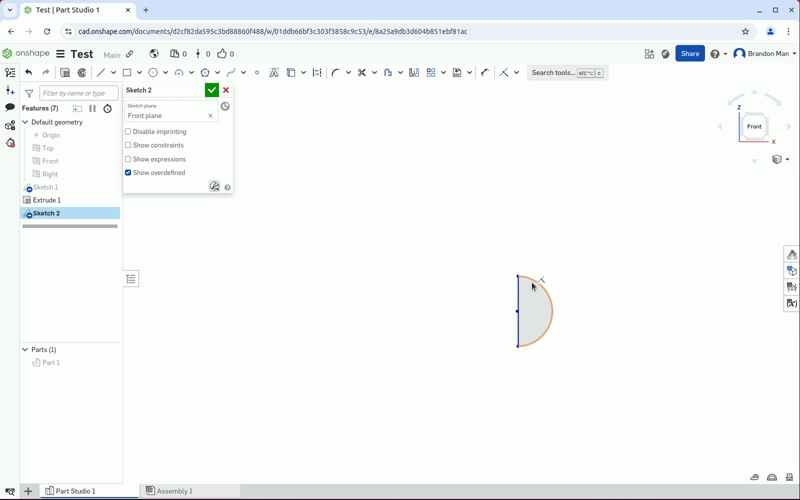
scroll(6)
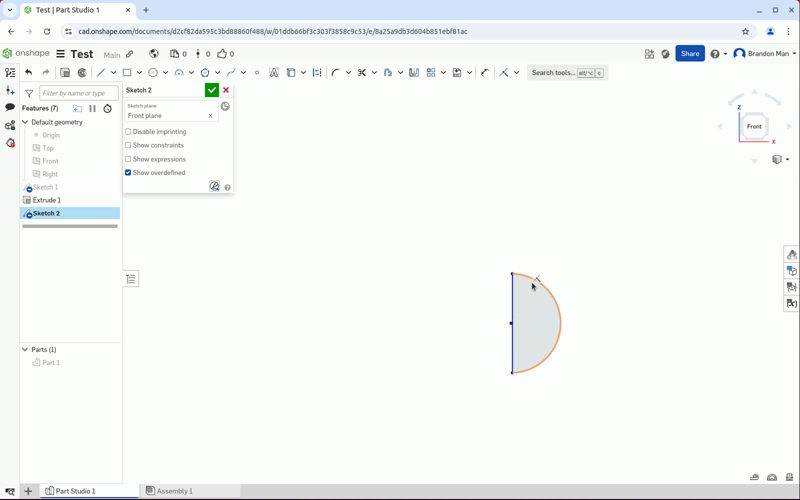
scroll(6)
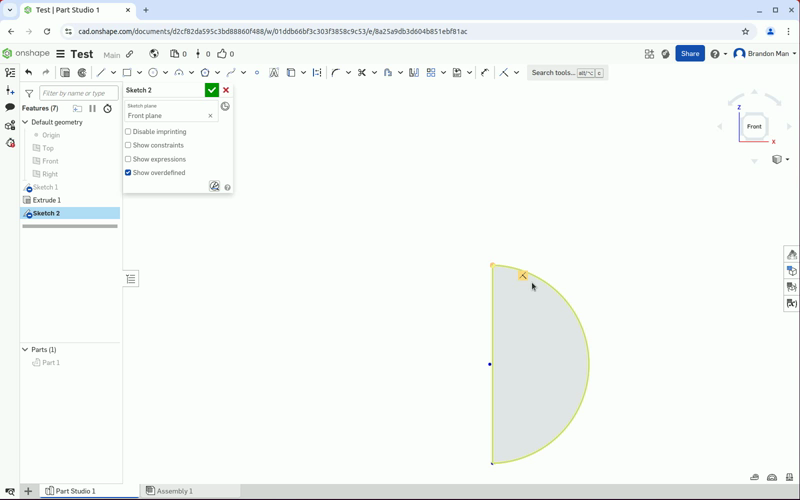
click(532, 282)
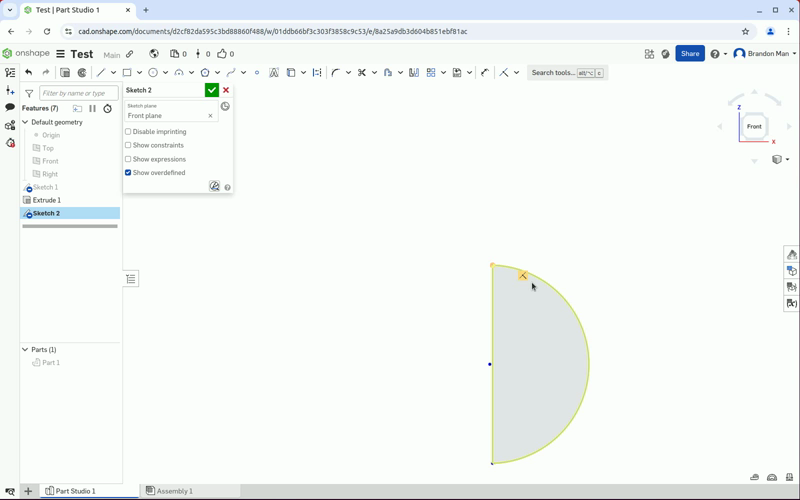
scroll(-6)
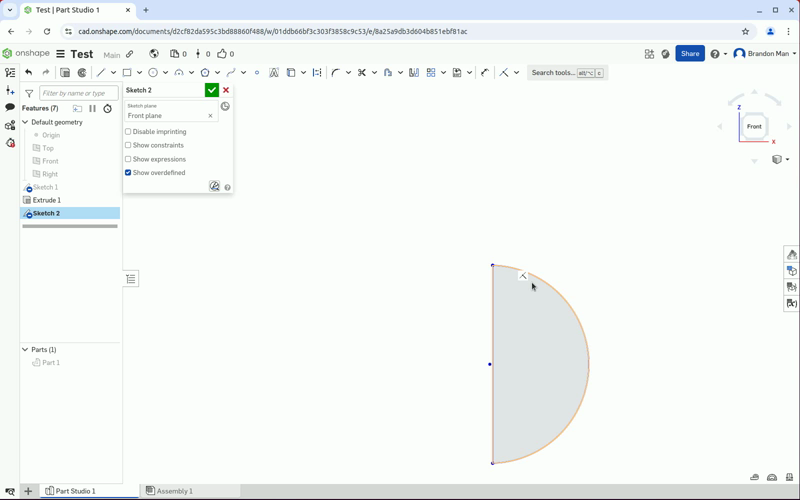
scroll(-6)
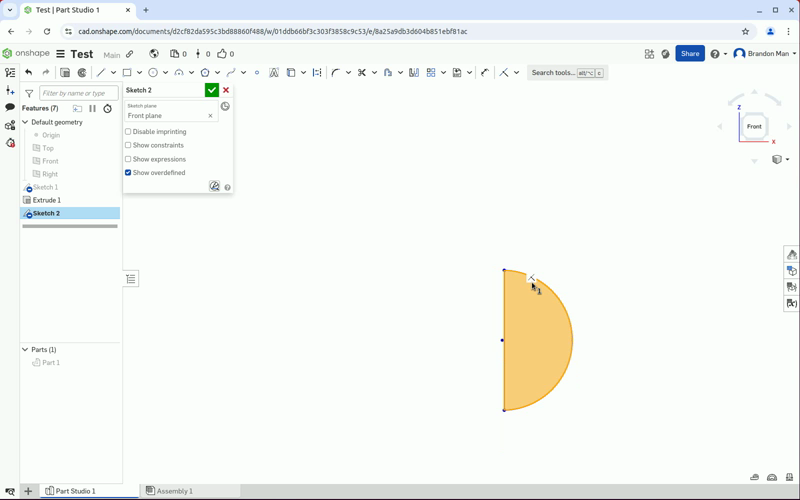
scroll(-6)
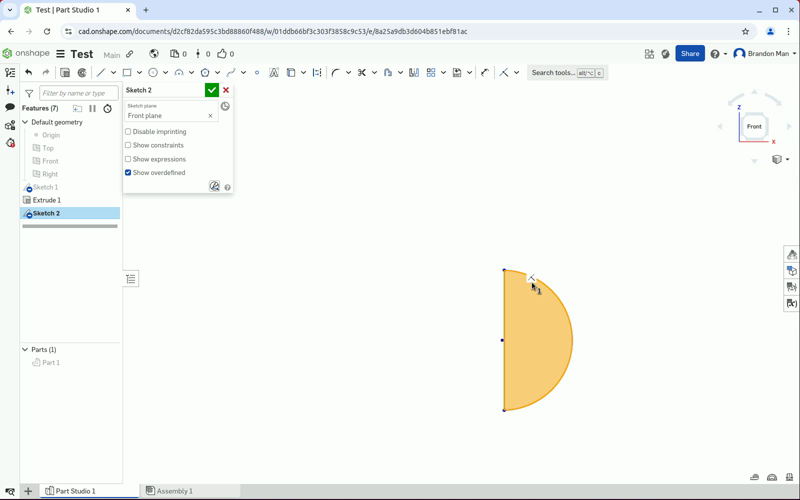
scroll(-6)
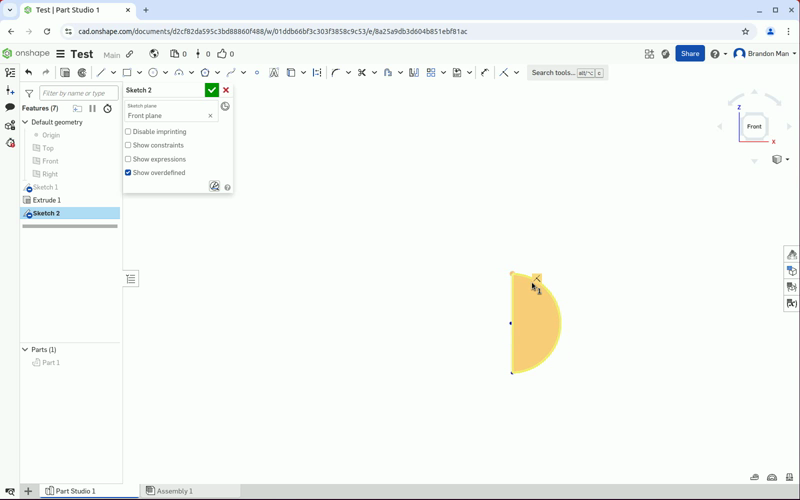
scroll(-6)
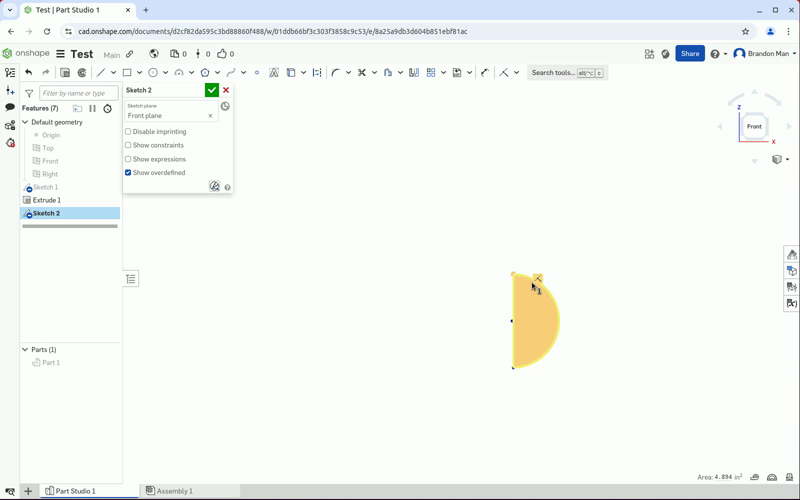
scroll(-6)
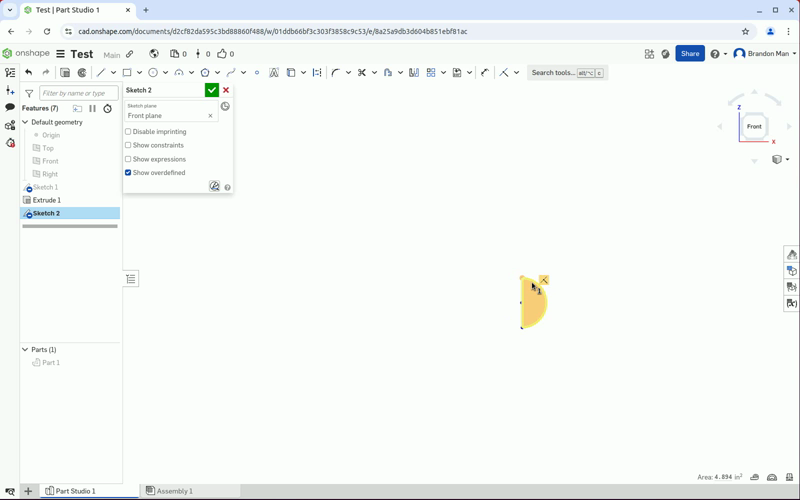
scroll(-6)
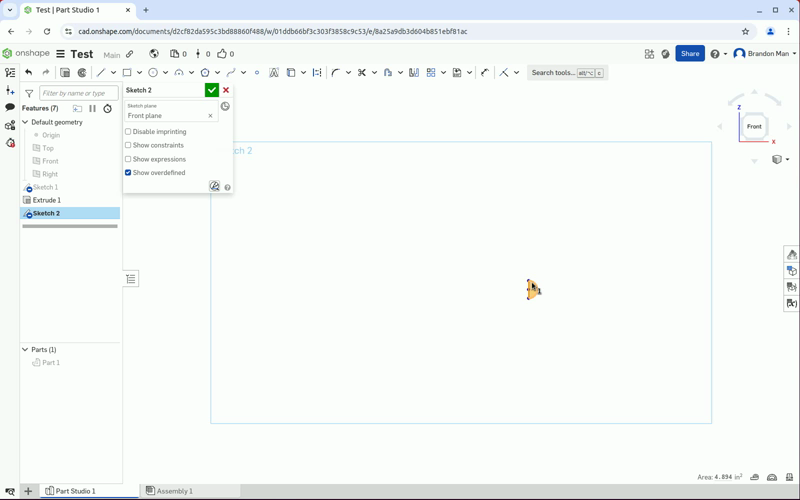
mouse_move(73, 352)
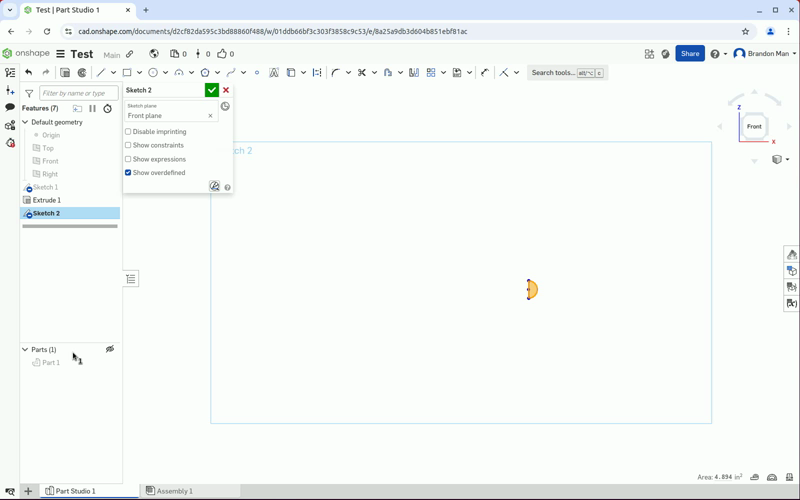
key(shift+y)
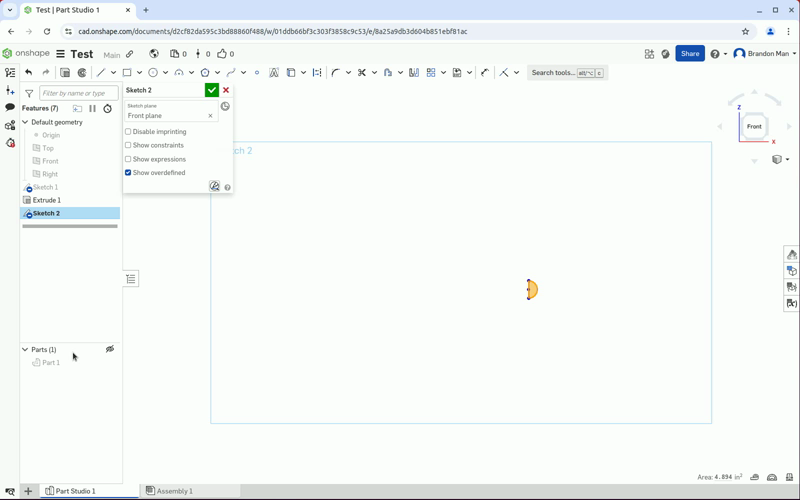
key(shift+e)
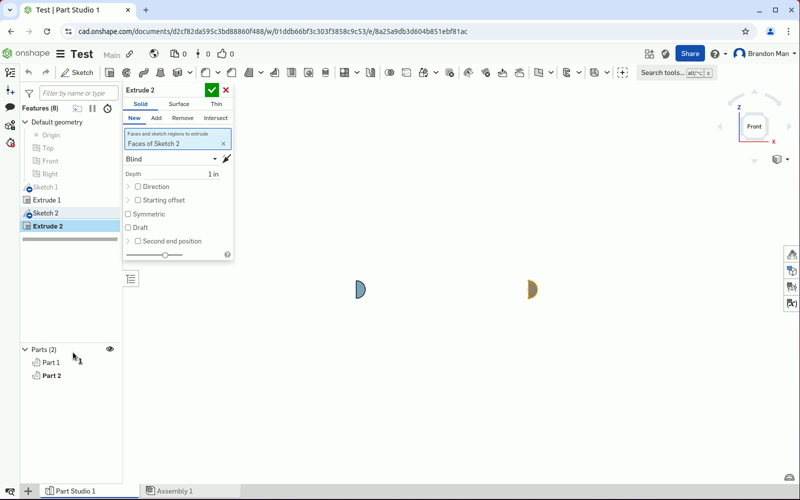
mouse_move(143, 106)
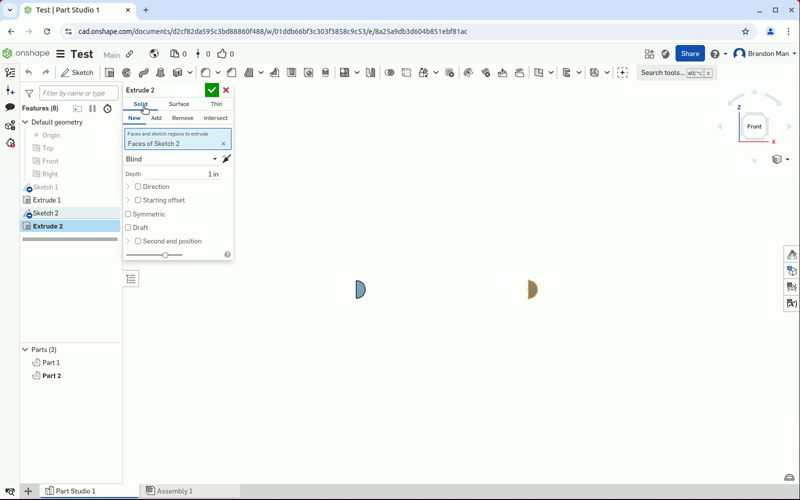
click(143, 106)
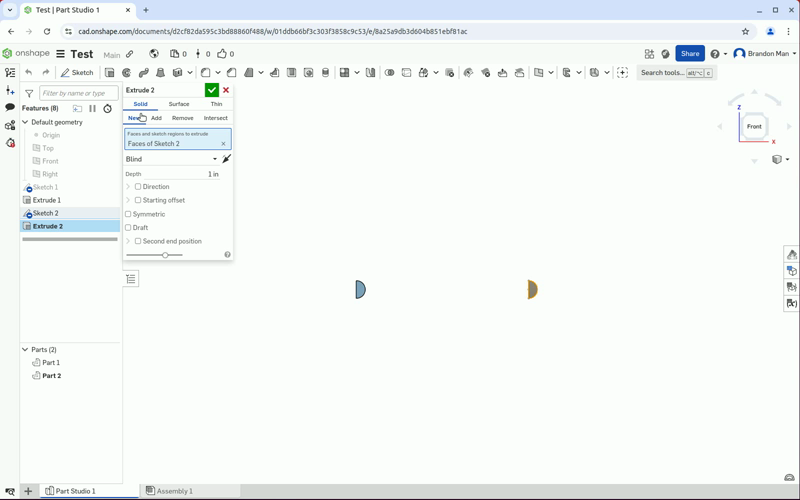
mouse_move(137, 120)
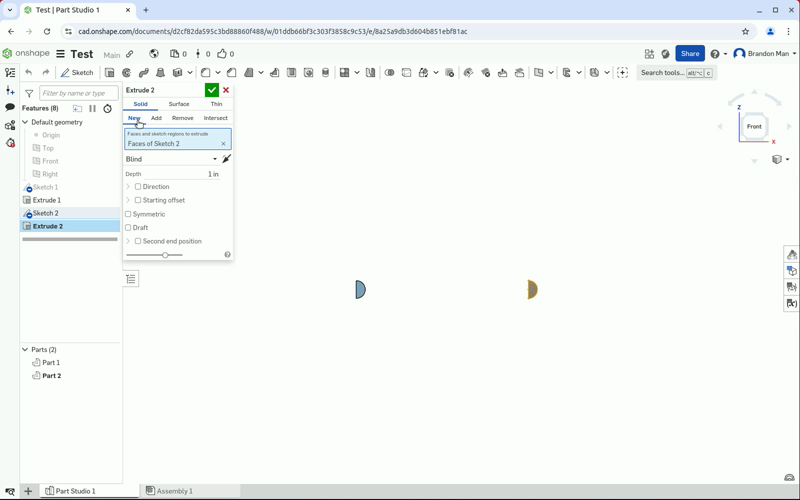
click(137, 120)
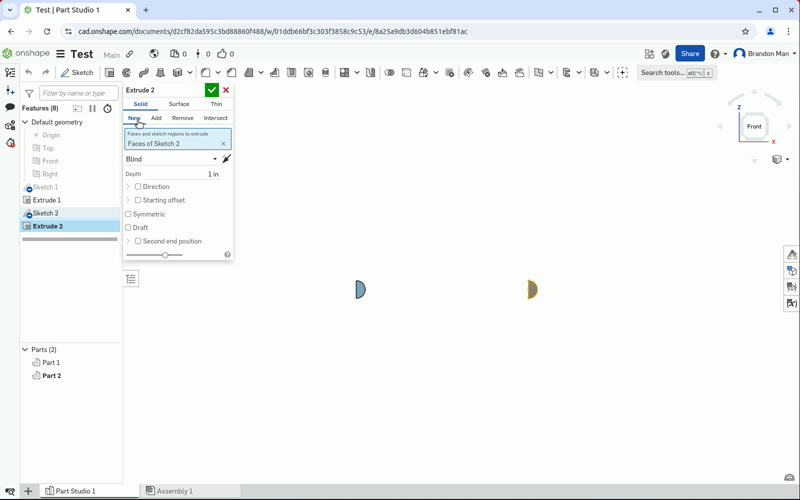
key(tab, 4)
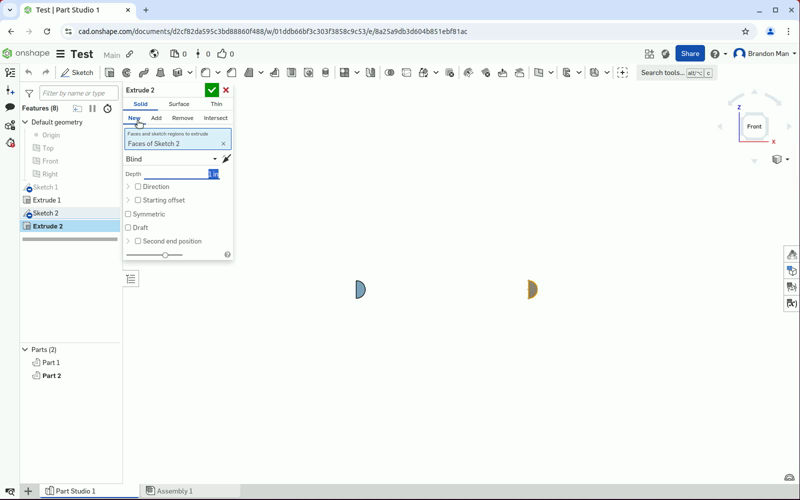
text(0.722)
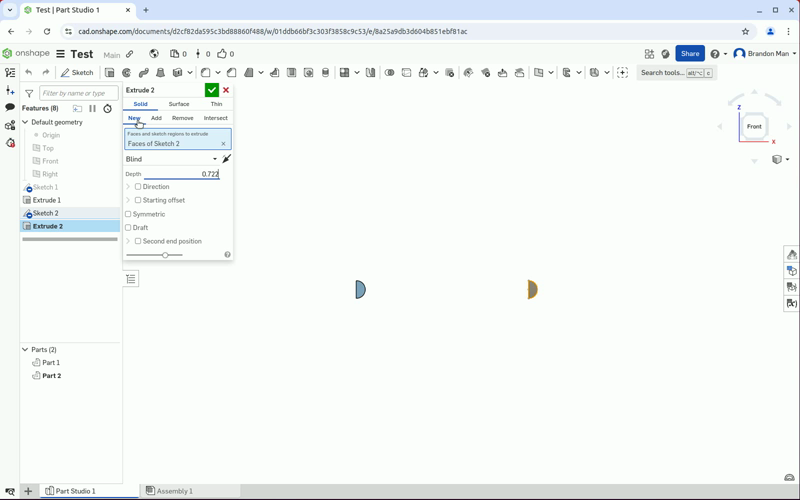
key(enter)
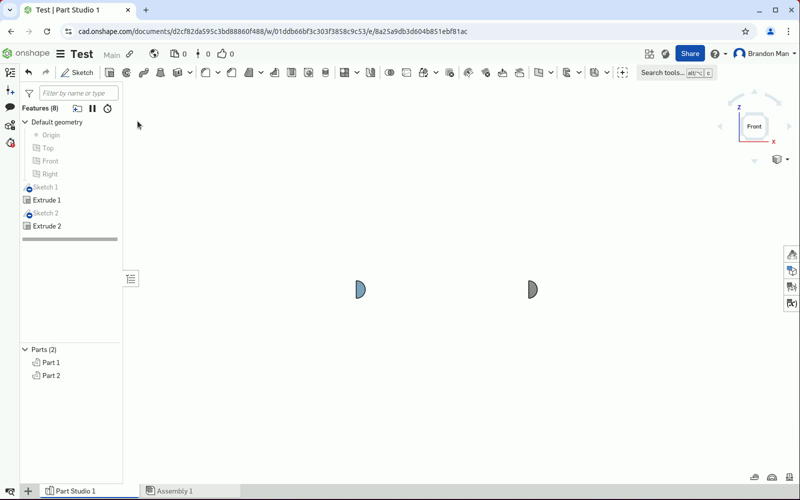
key(shift+h)
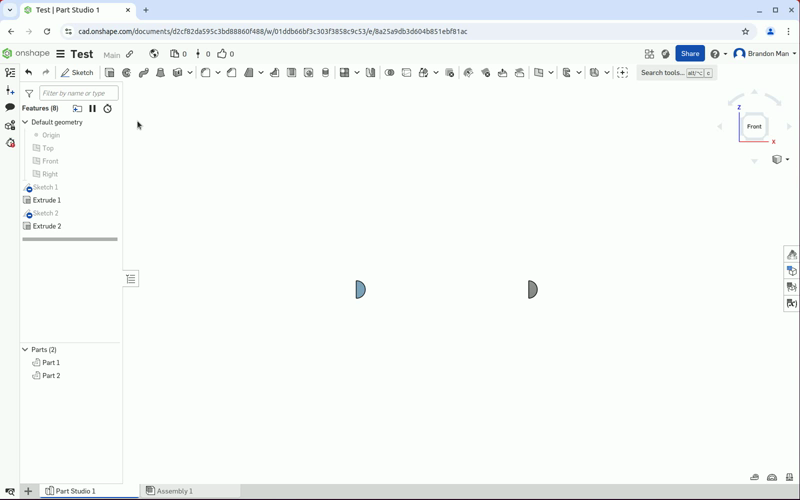
key(shift+h)
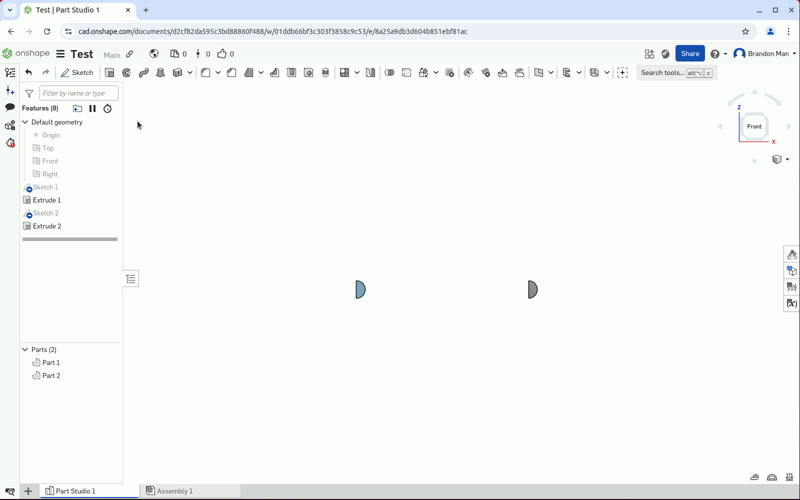
mouse_move(73, 189)
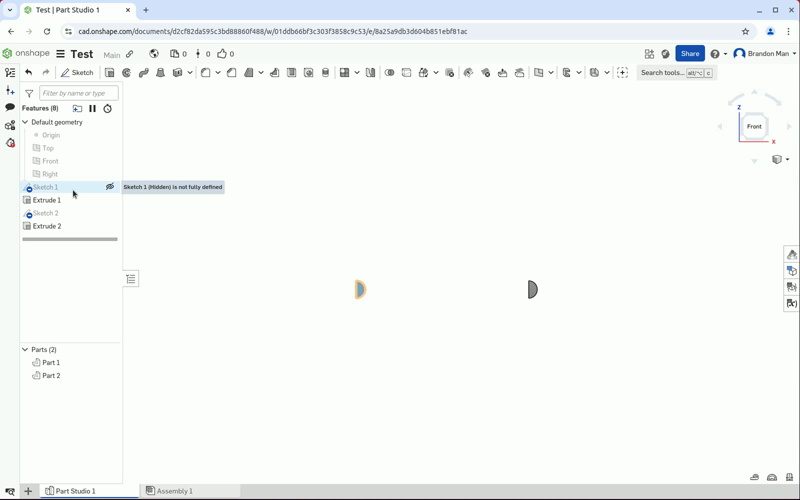
click(73, 189)
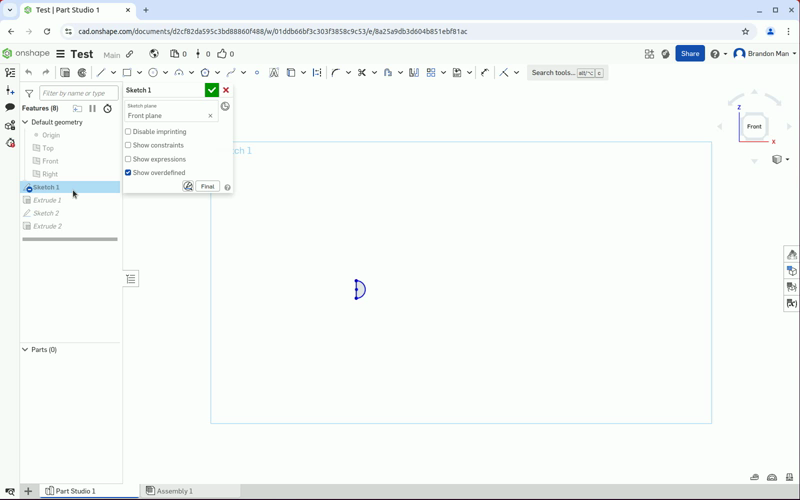
mouse_move(229, 92)
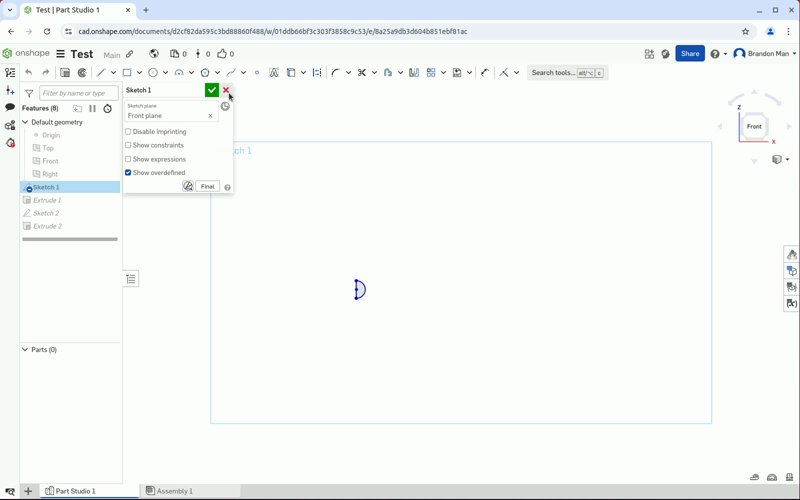
click(229, 92)
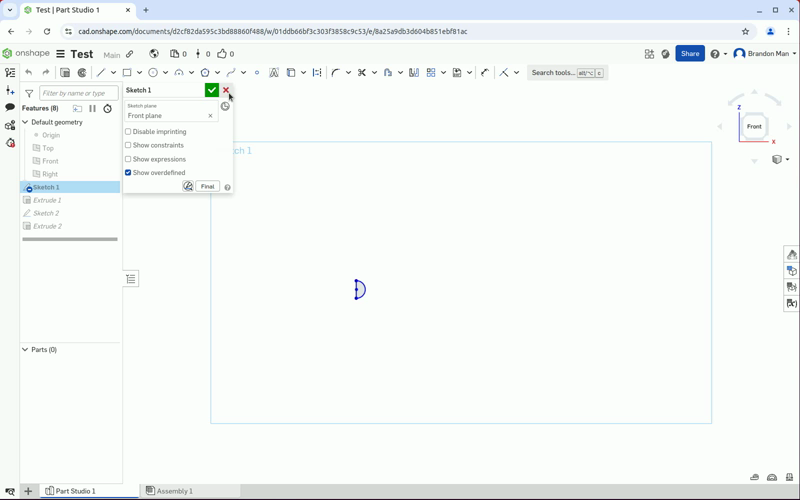
key(shift+s)
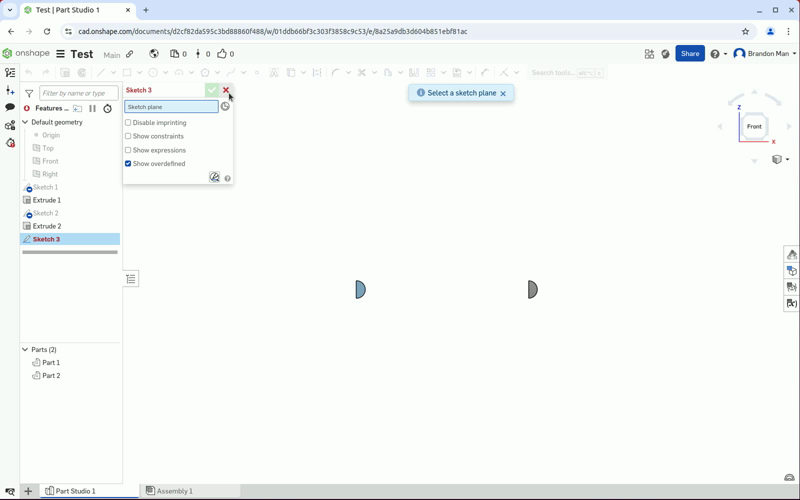
mouse_move(73, 163)
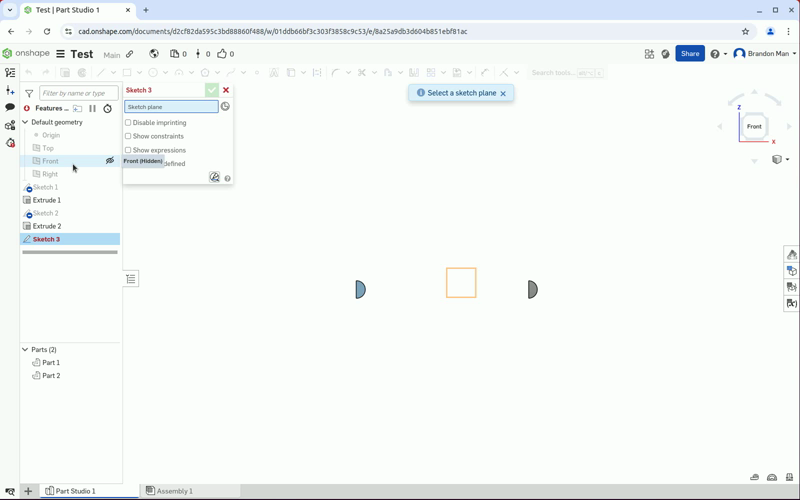
click(73, 163)
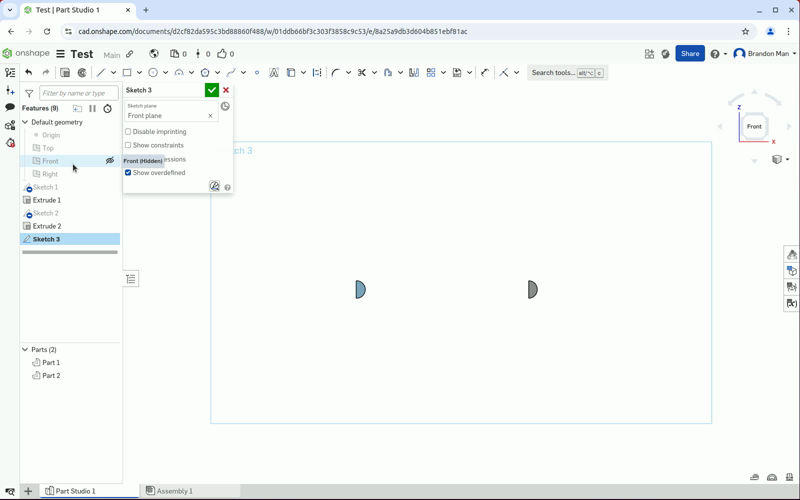
mouse_move(73, 352)
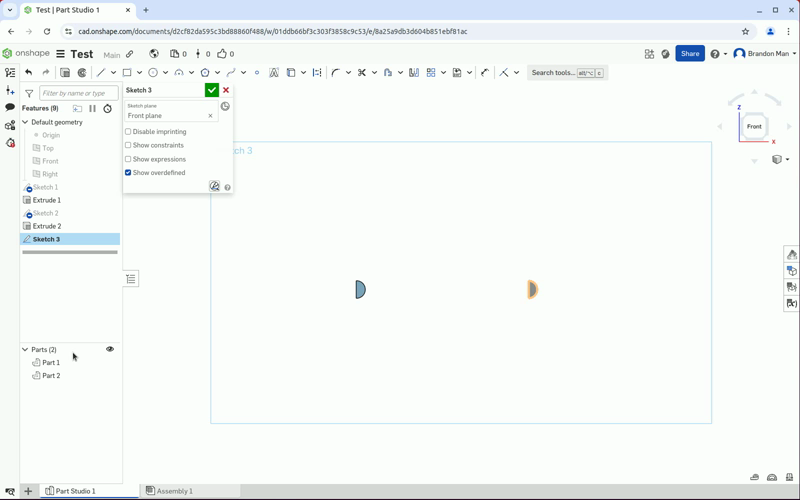
key(y)
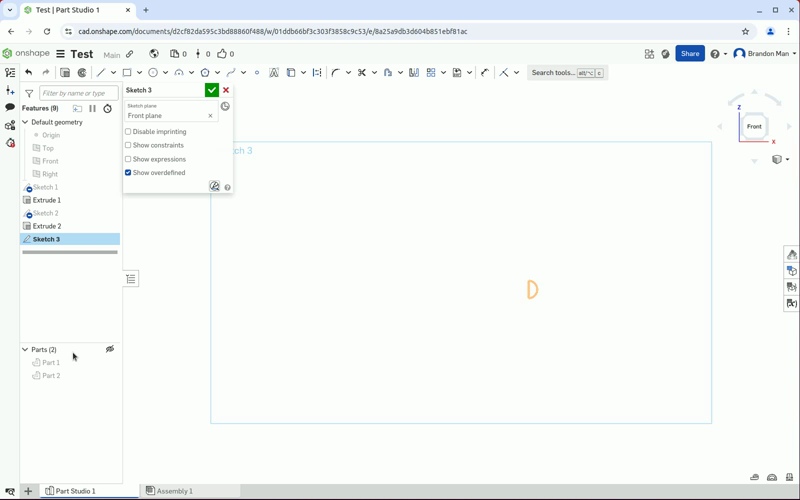
key(l)
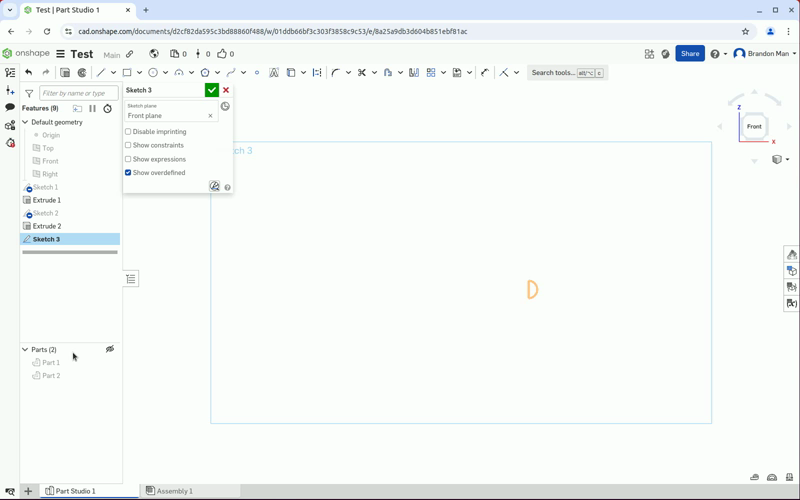
key_down(shift)
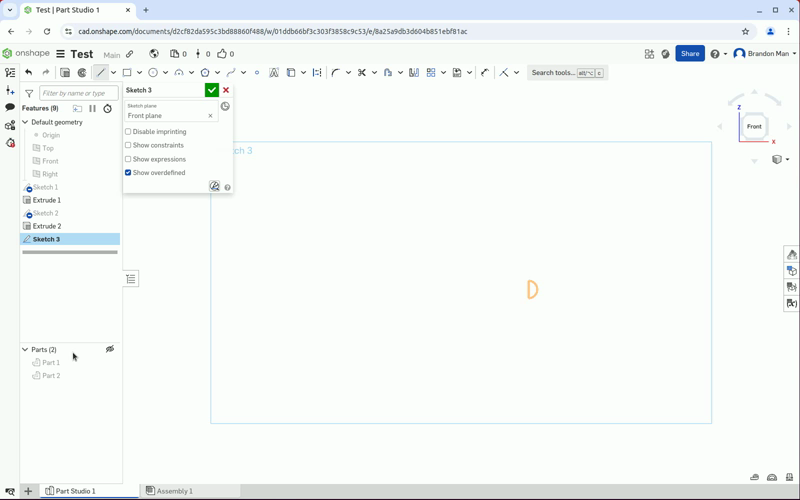
mouse_move(356, 298)
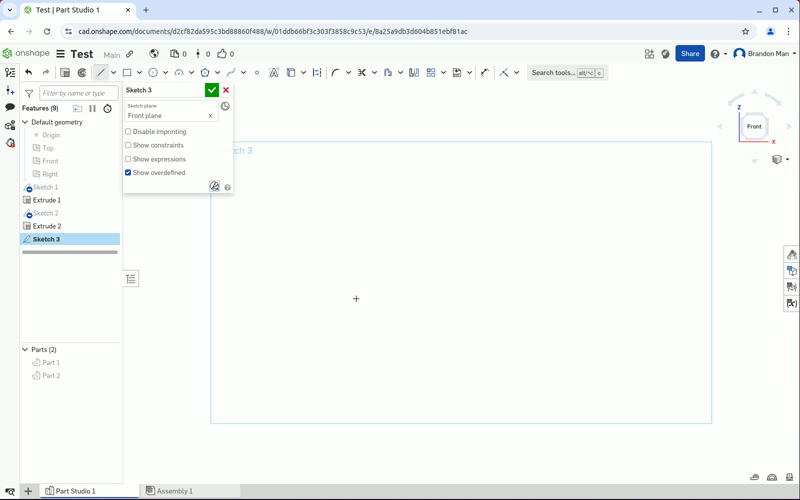
click(356, 298)
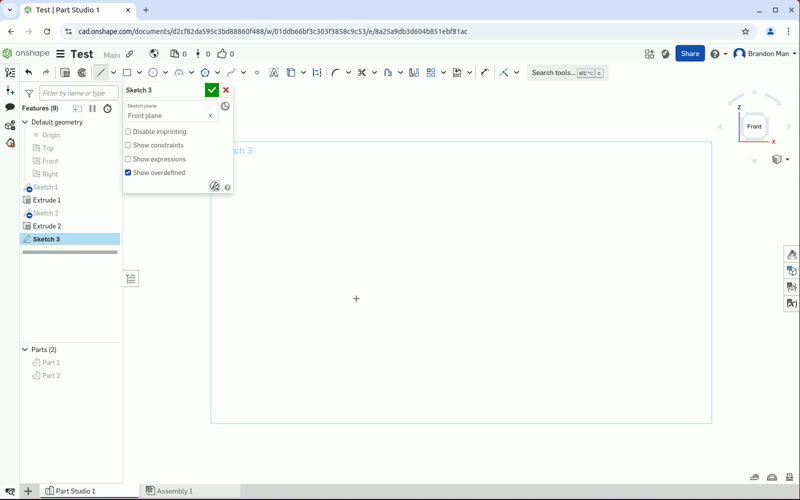
key_up(shift)
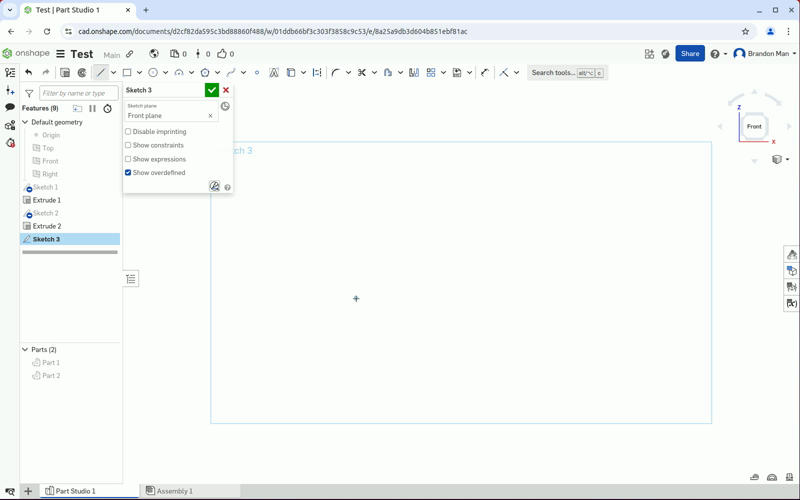
key_down(shift)
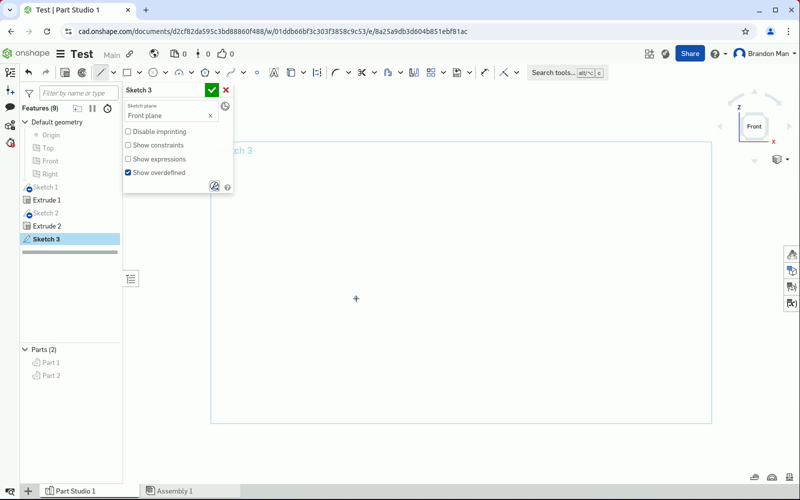
mouse_move(529, 298)
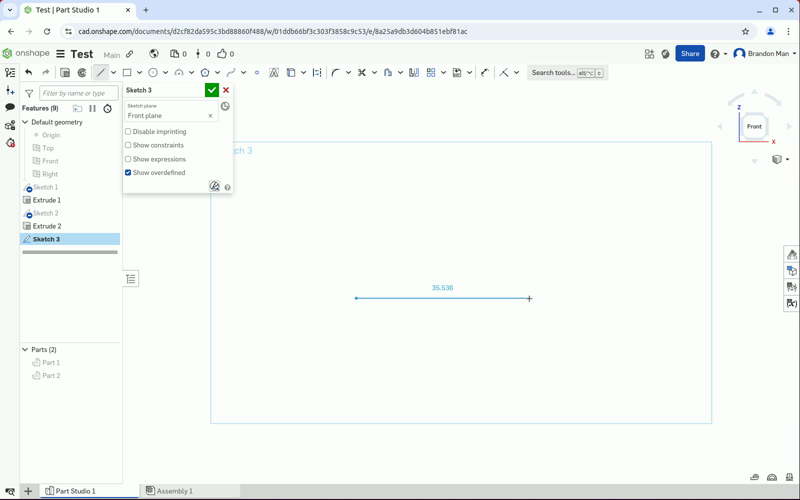
click(529, 298)
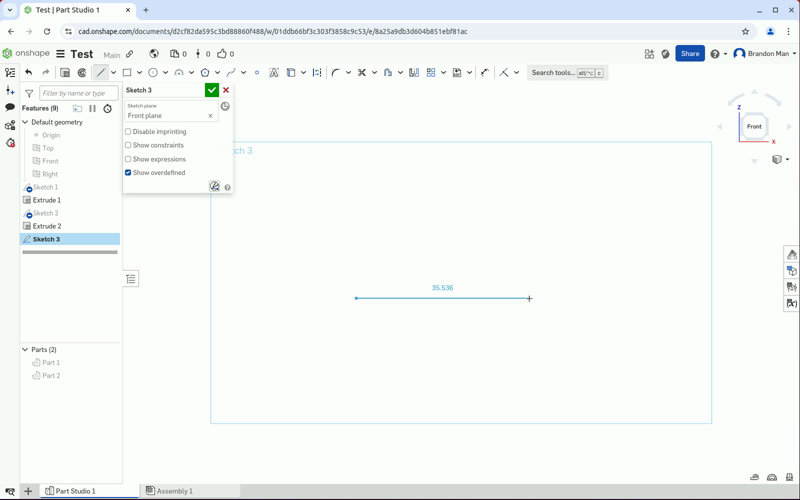
key_up(shift)
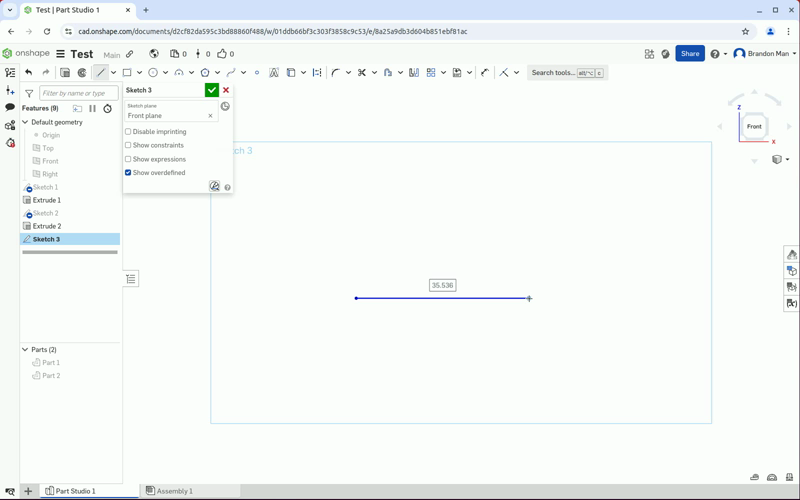
key_down(shift)
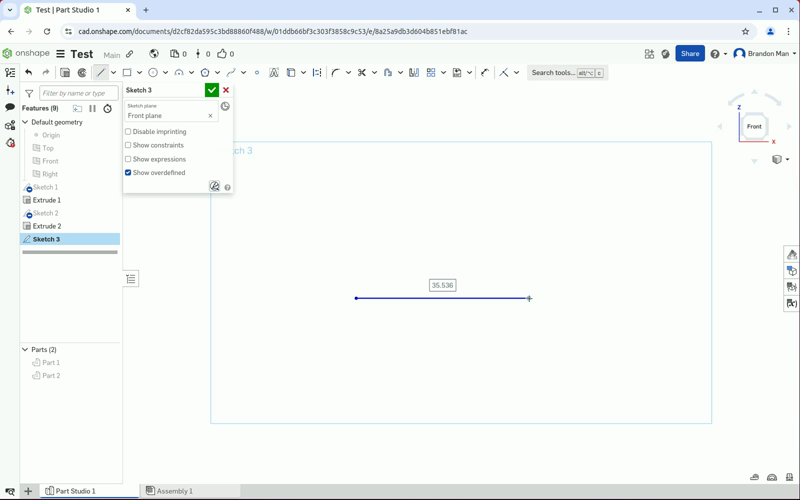
mouse_move(559, 298)
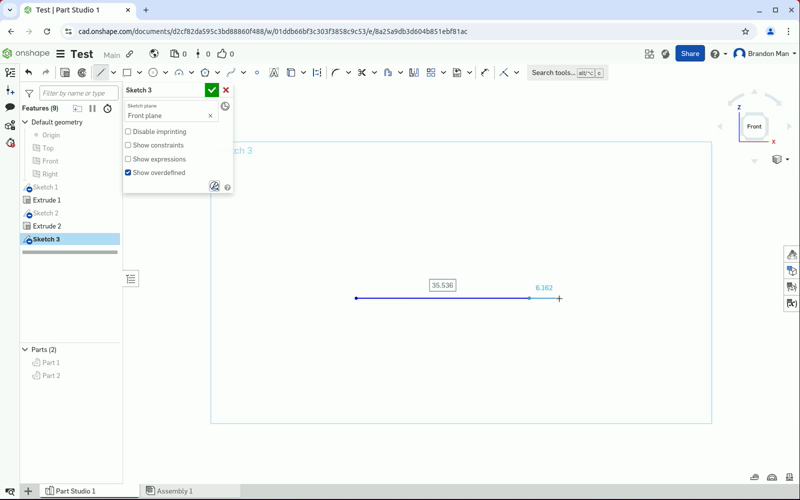
mouse_move(529, 281)
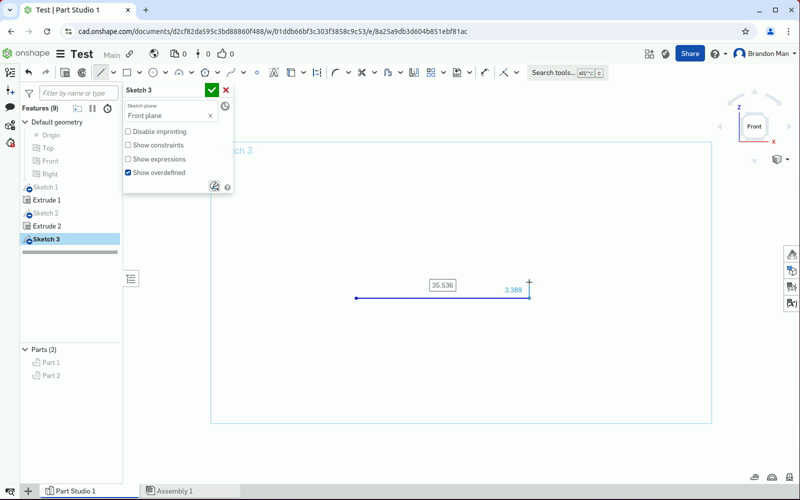
click(529, 281)
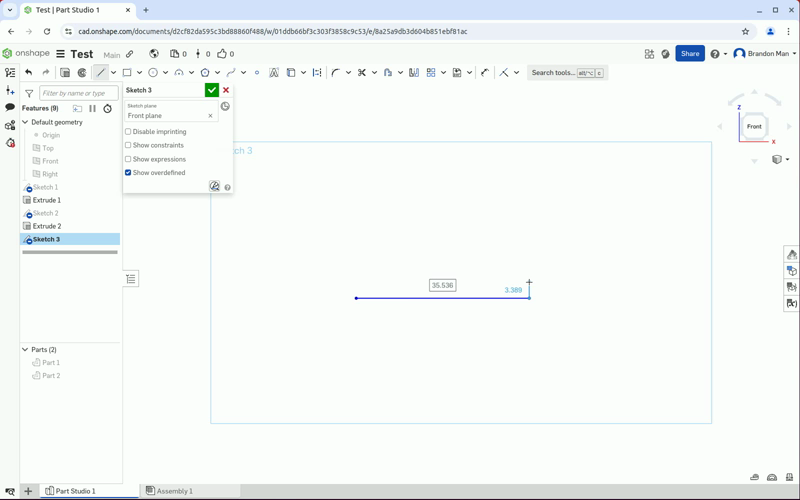
key_up(shift)
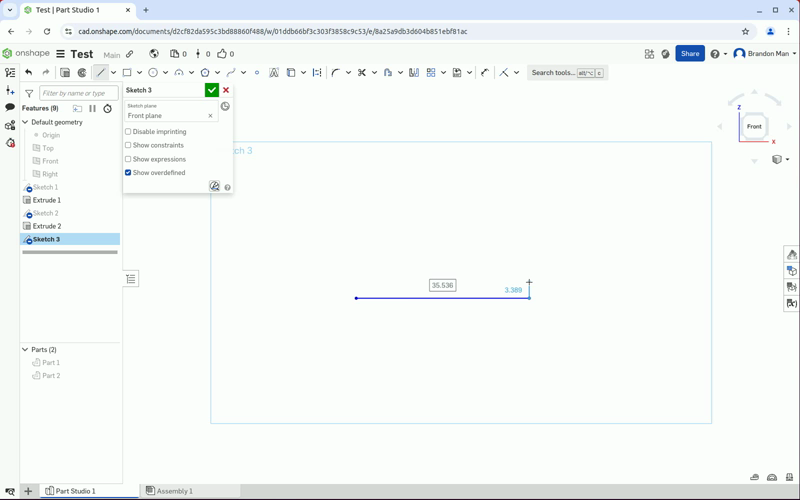
key_down(shift)
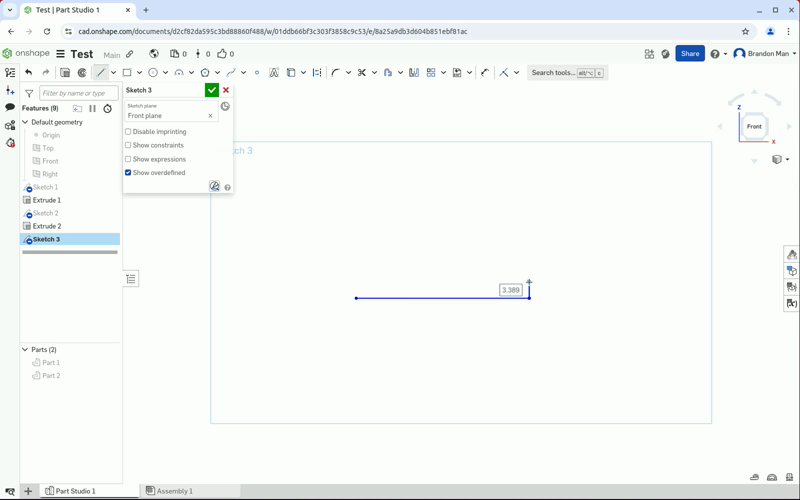
mouse_move(356, 281)
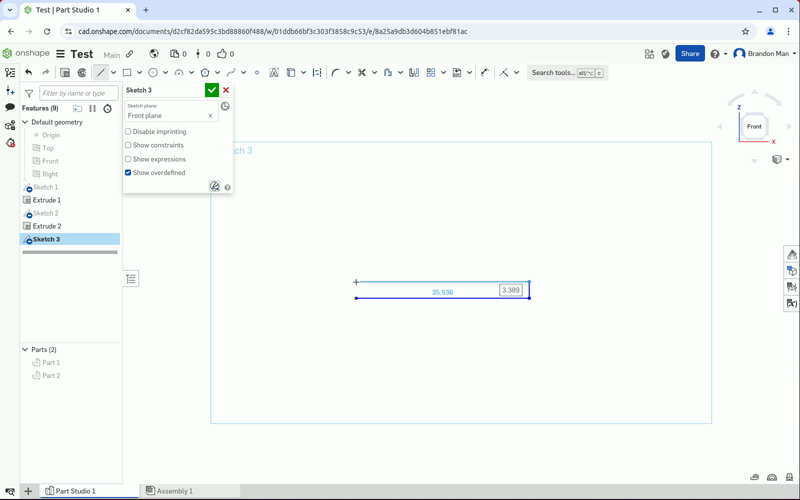
click(356, 281)
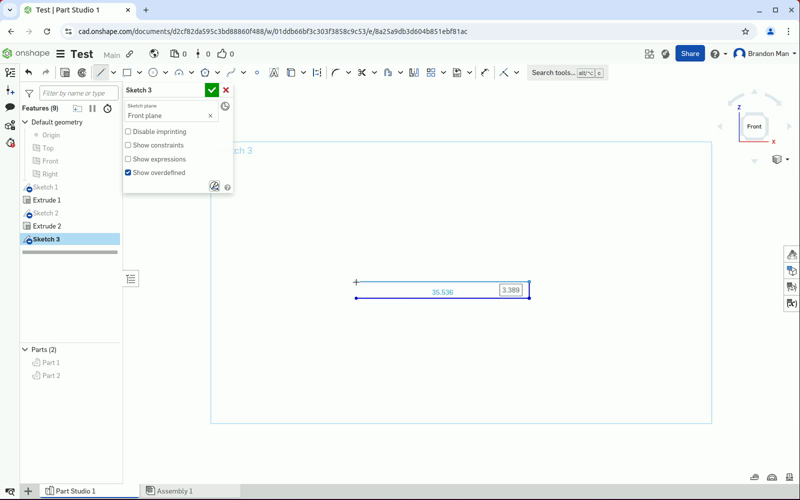
key_up(shift)
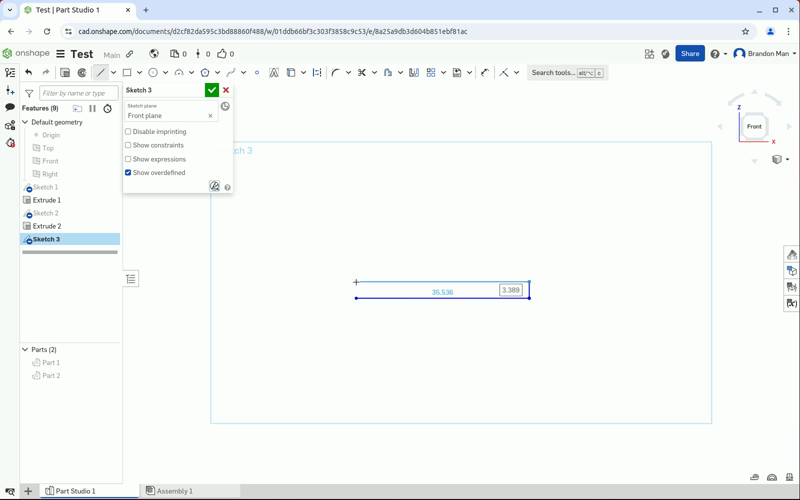
mouse_move(386, 281)
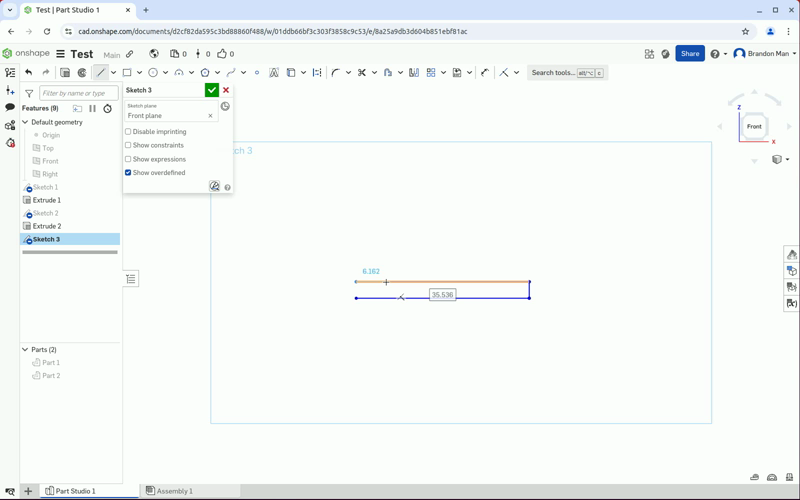
key_down(shift)
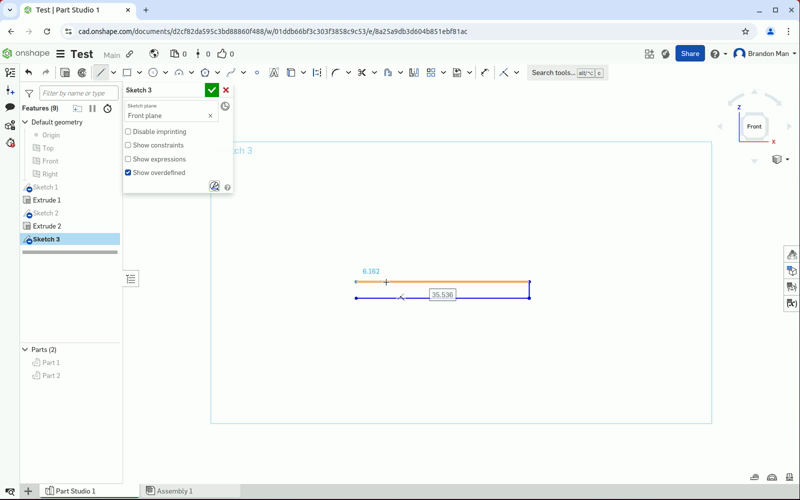
mouse_move(356, 298)
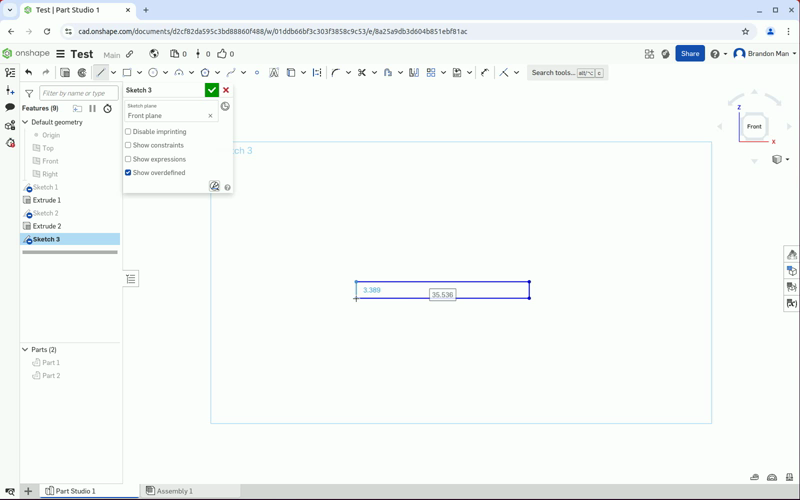
key_up(shift)
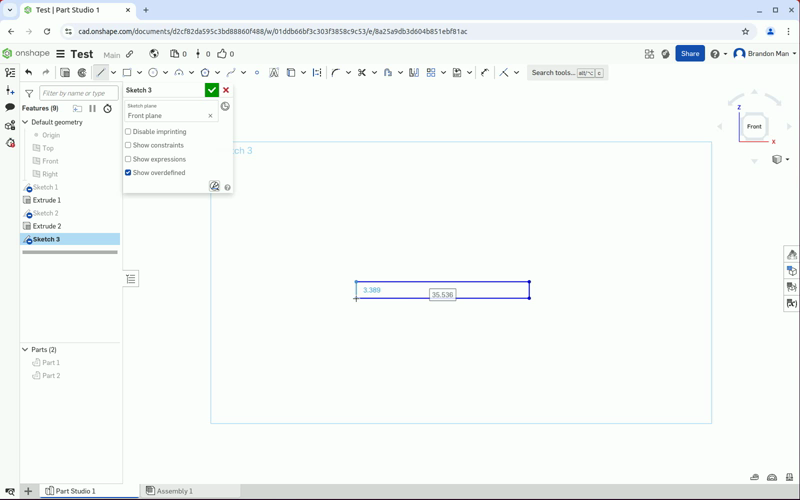
click(356, 298)
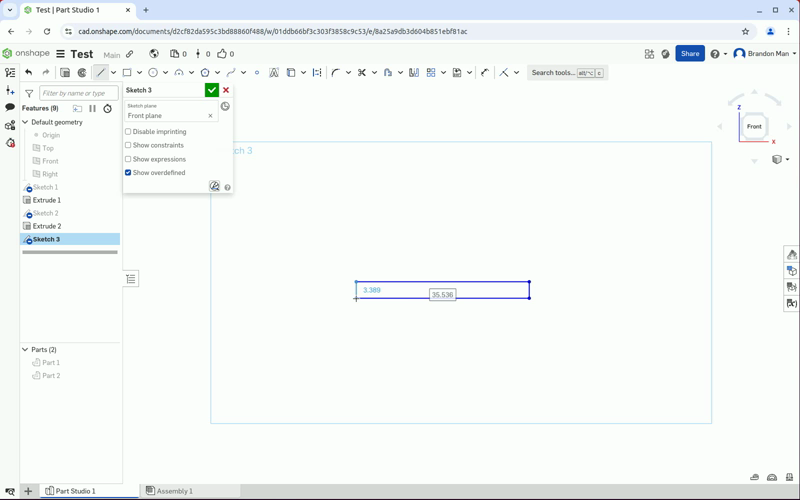
key(esc)
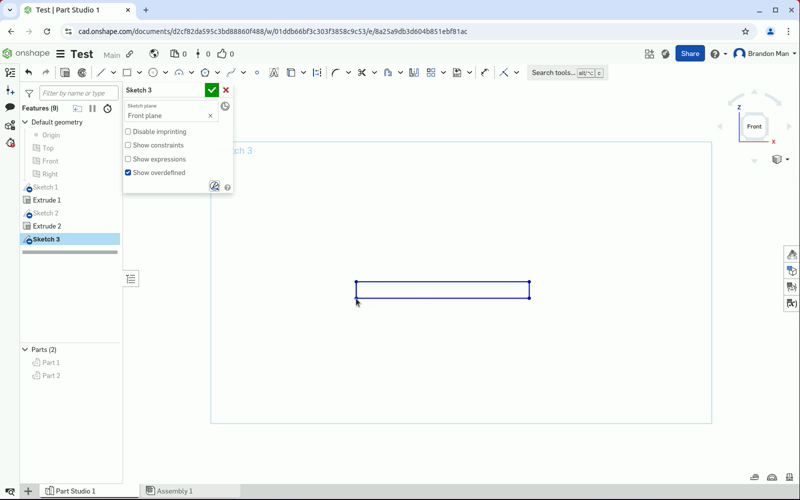
mouse_move(497, 292)
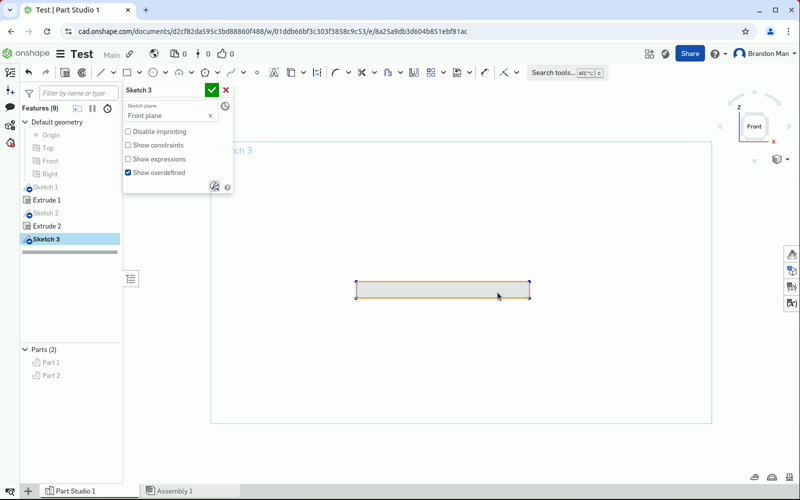
click(497, 292)
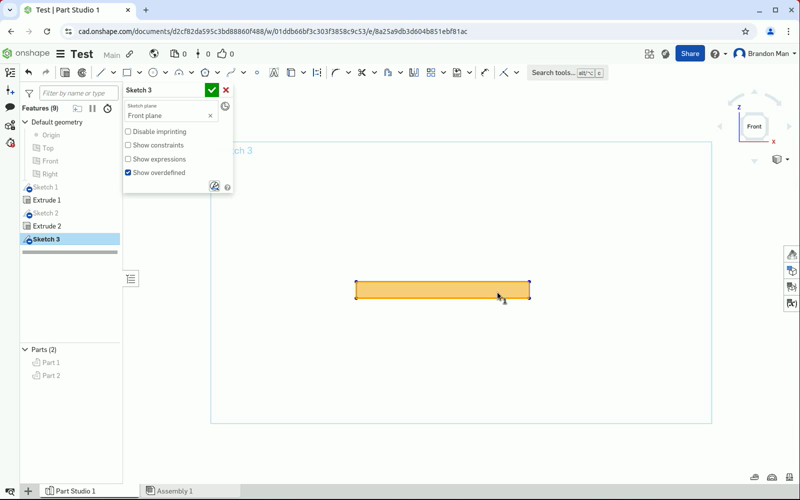
mouse_move(73, 352)
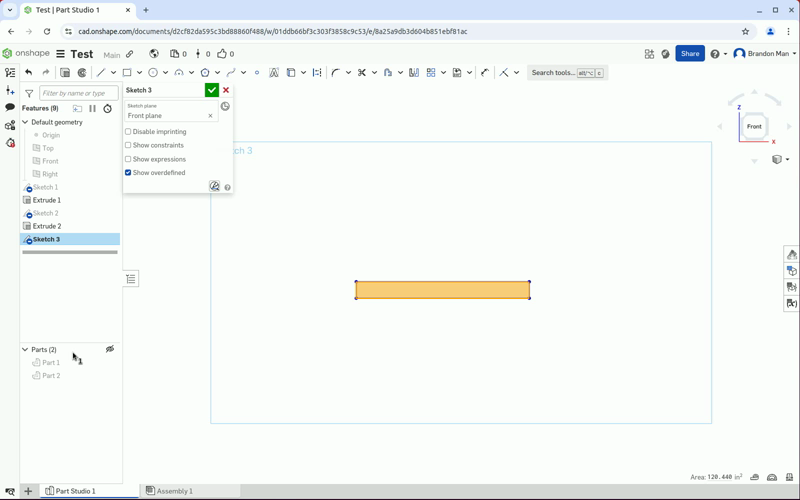
key(shift+y)
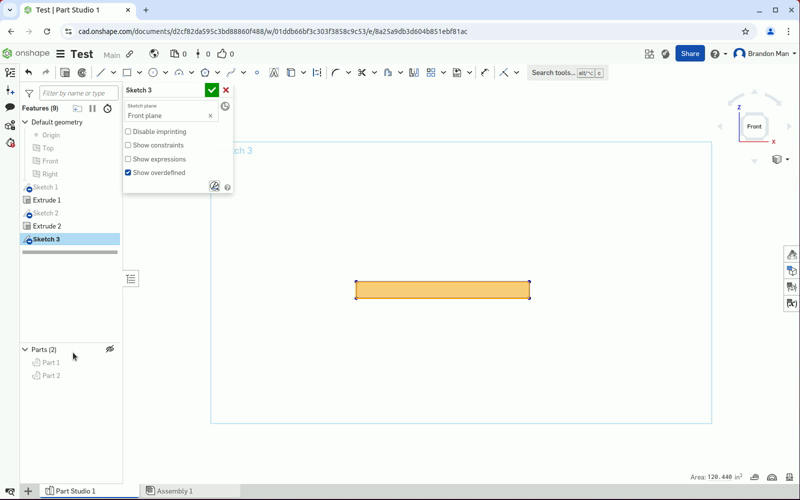
key(shift+e)
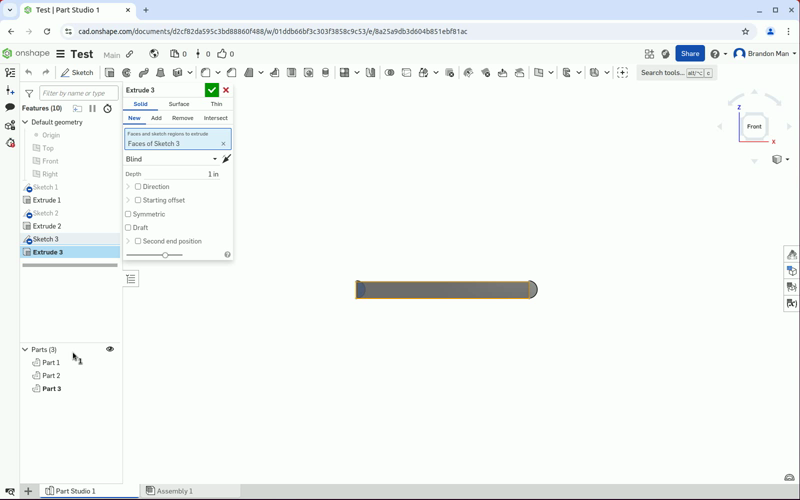
mouse_move(143, 106)
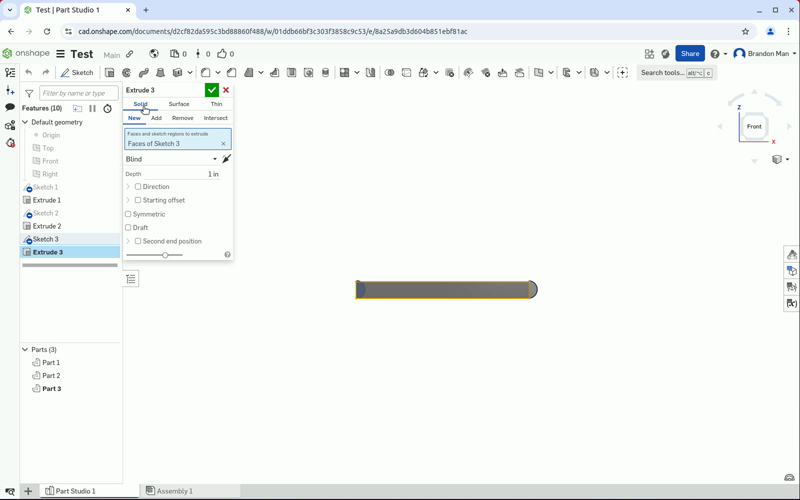
click(143, 106)
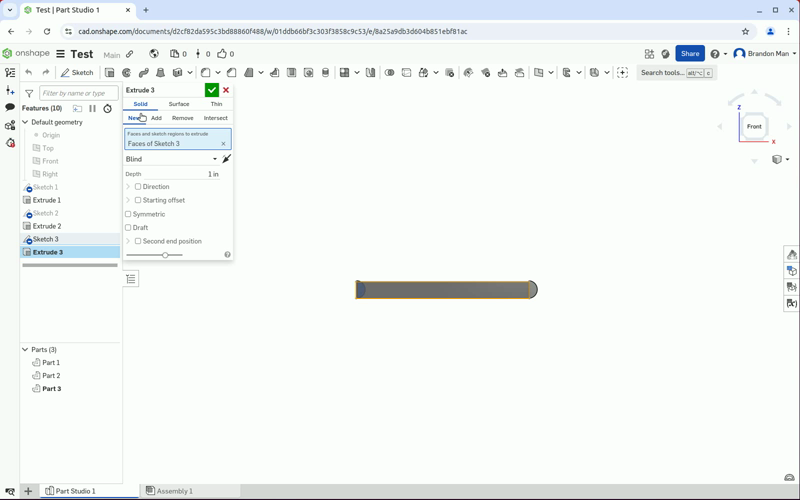
mouse_move(137, 120)
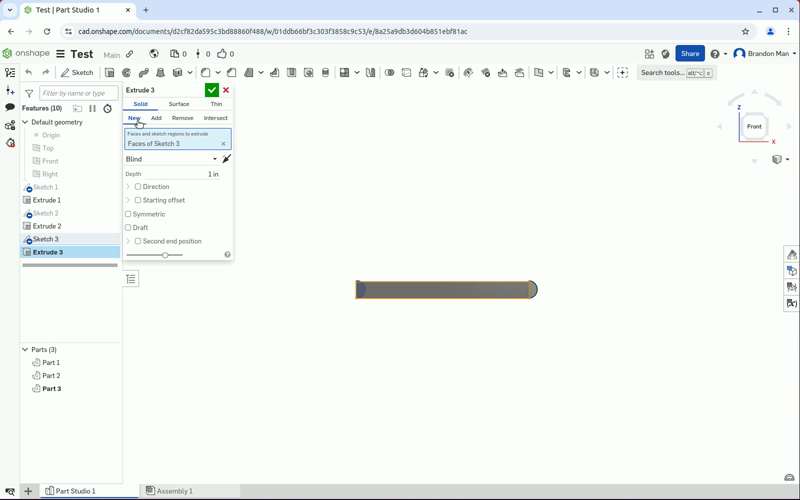
click(137, 120)
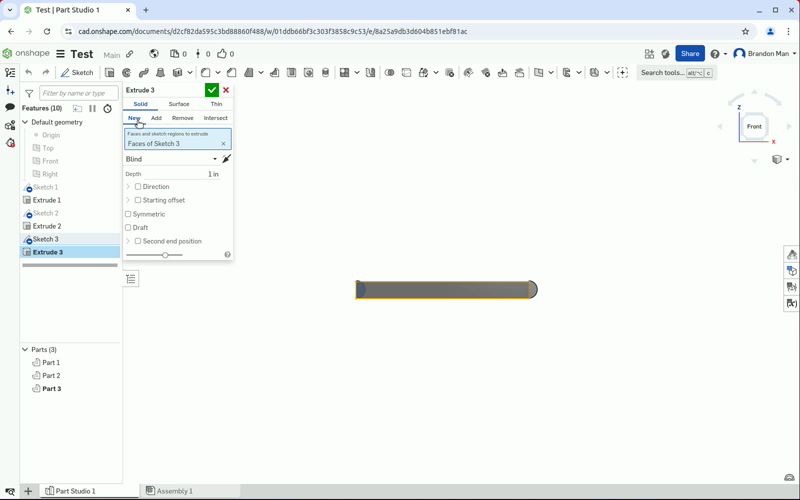
key(tab, 4)
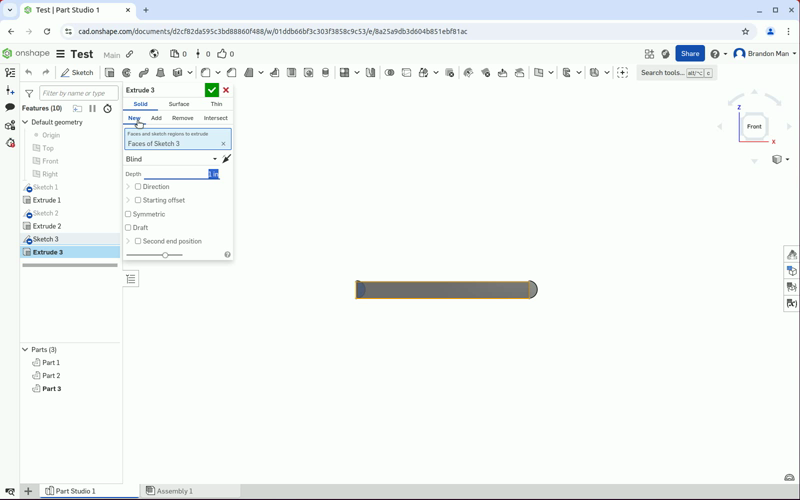
text(0.722)
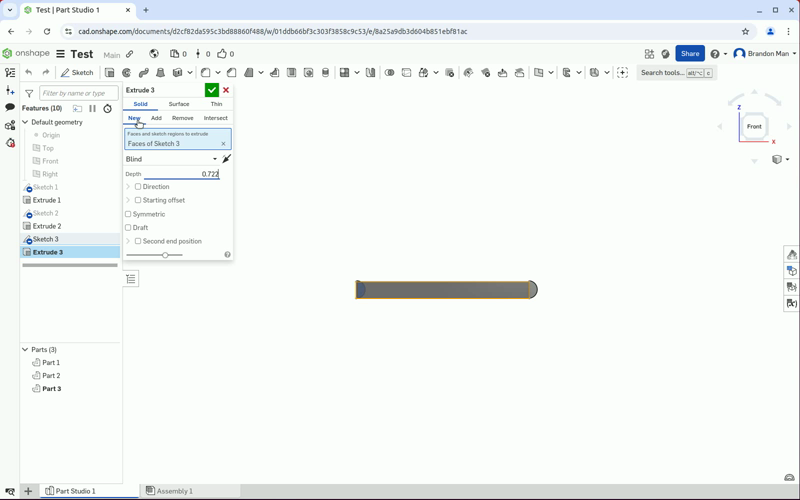
key(enter)
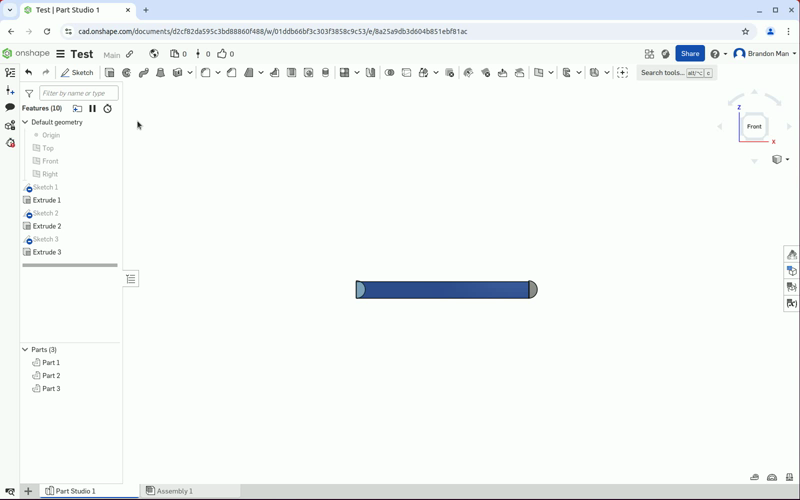
key(shift+h)
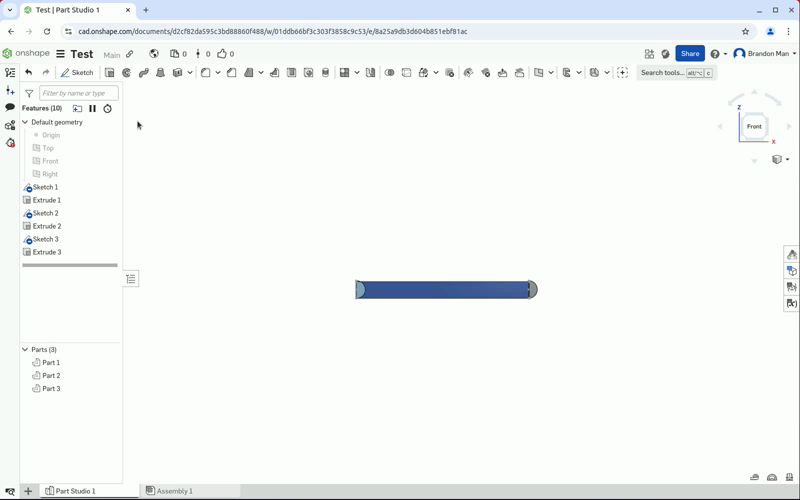
key(shift+h)
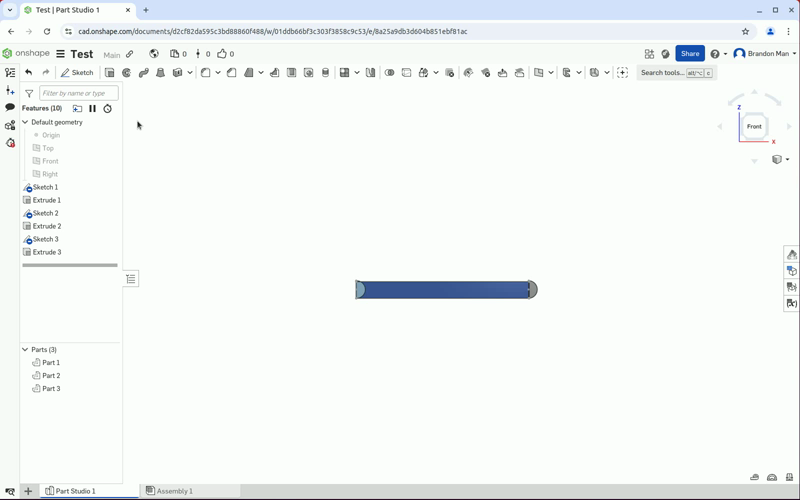
key(shift+7)
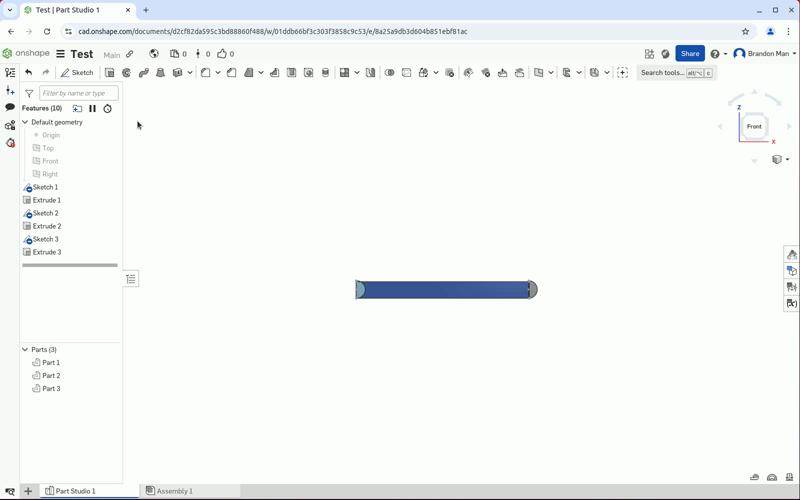
key(left, 2)
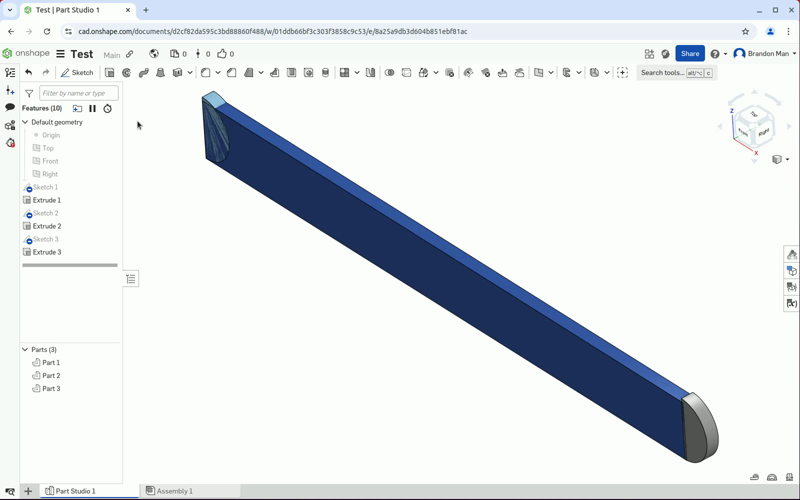
key(down, 2)
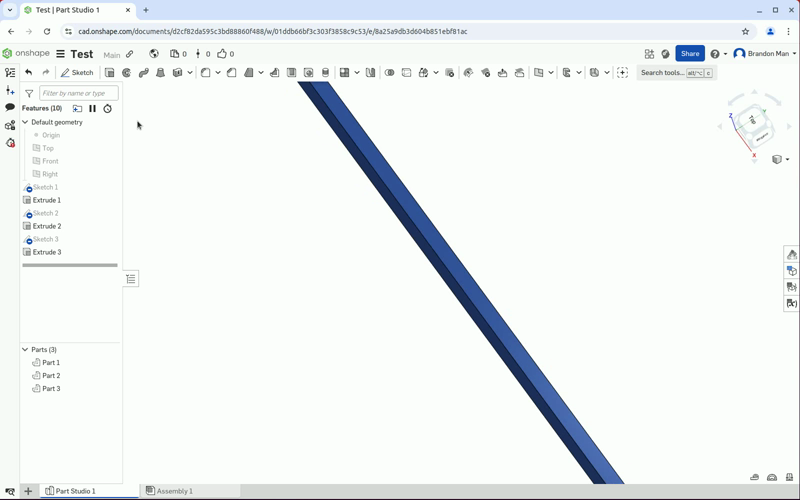
key(up, 2)
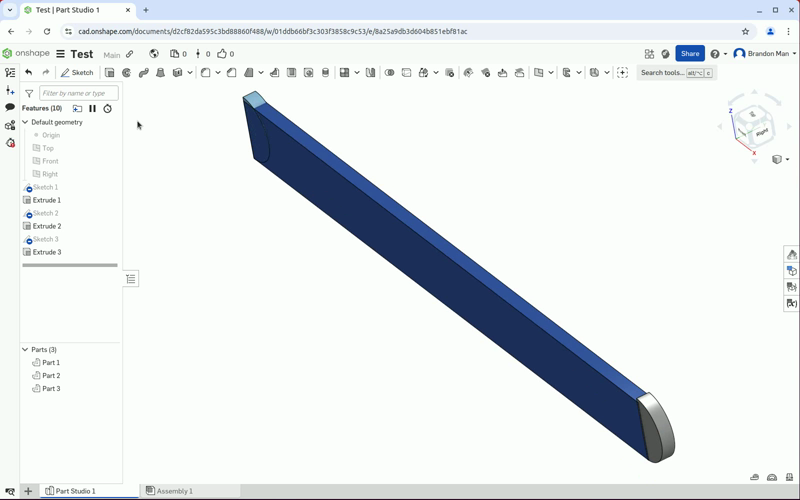
key(right, 2)
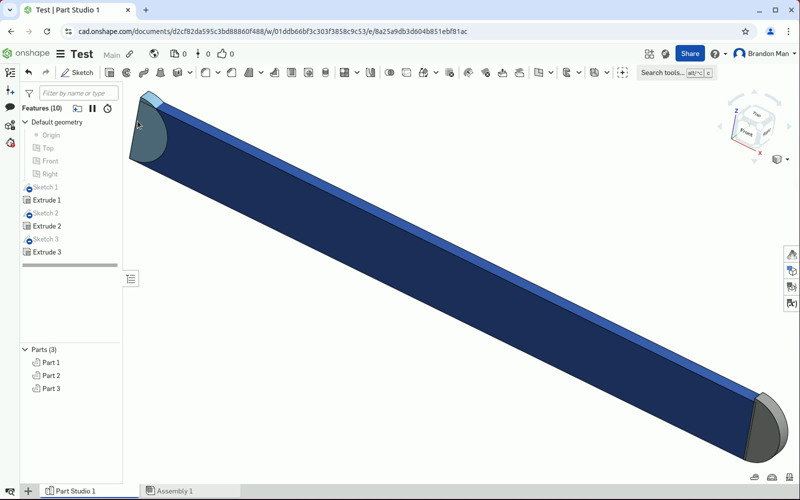
mouse_move(73, 189)
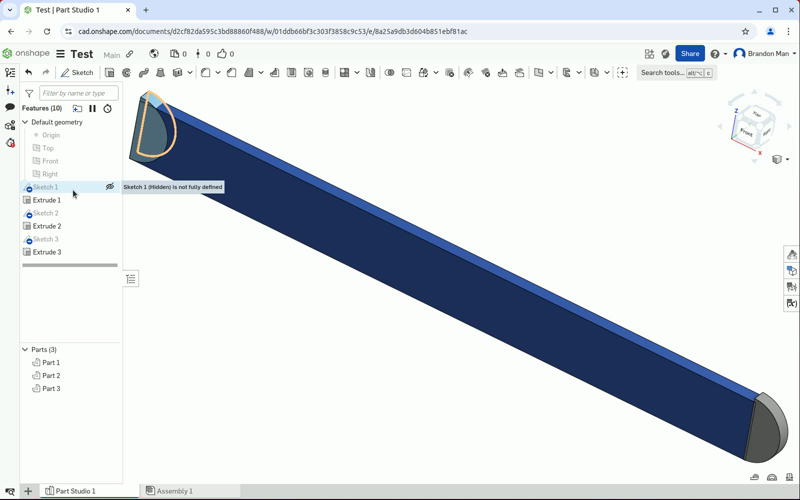
click(73, 189)